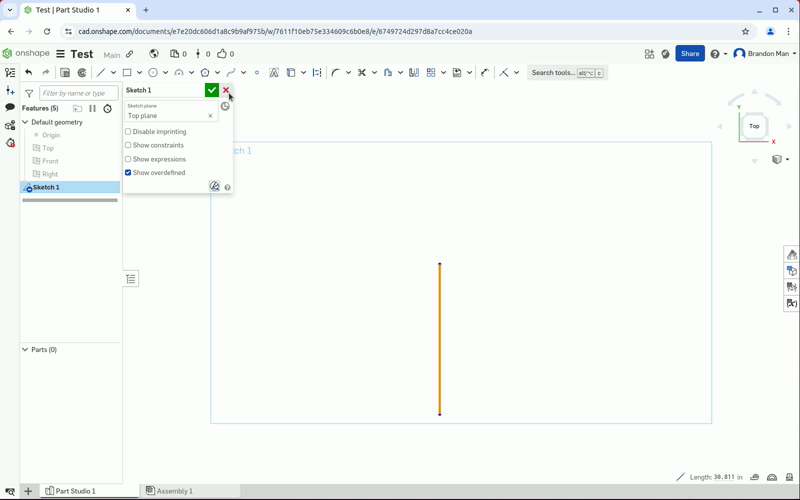
key(shift+h)
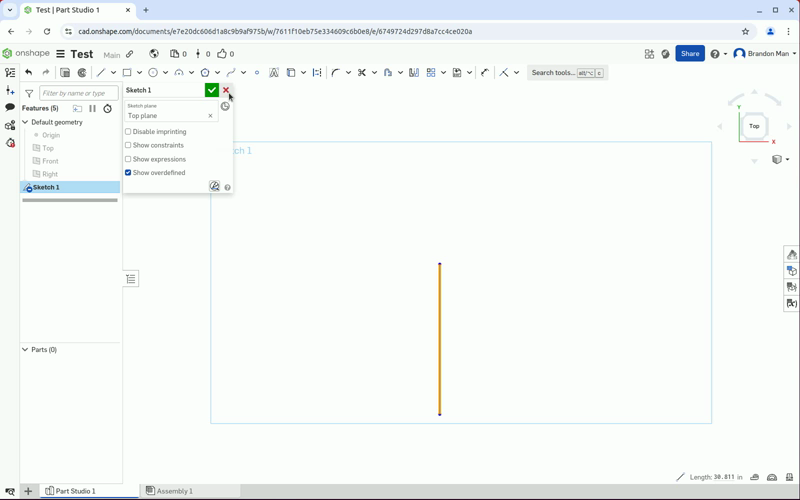
key(shift+s)
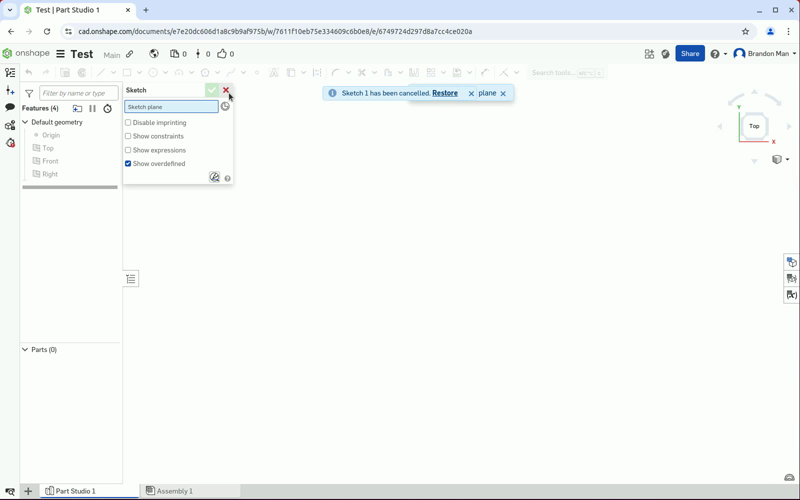
mouse_move(73, 150)
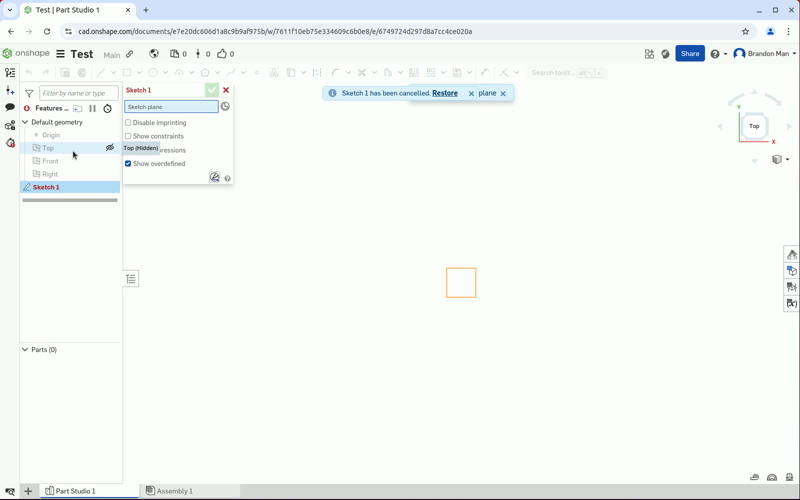
click(73, 150)
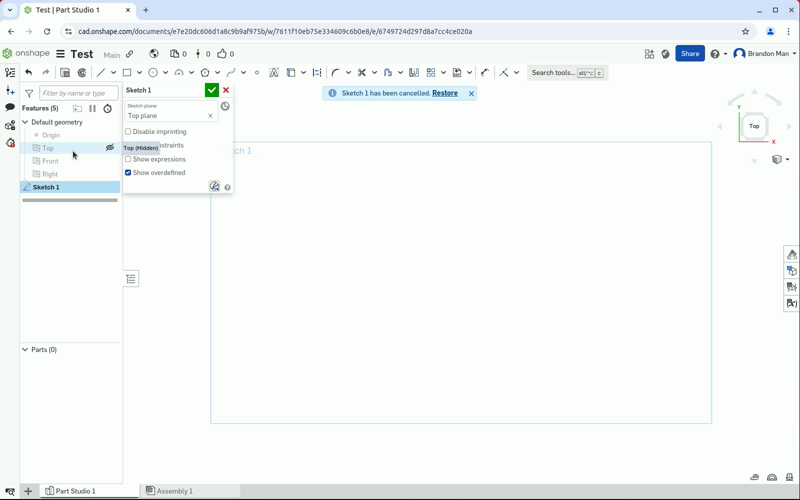
mouse_move(73, 352)
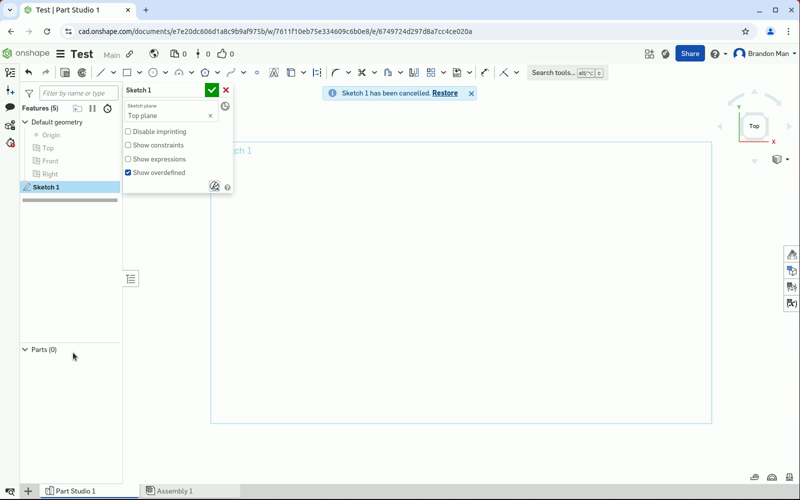
key(y)
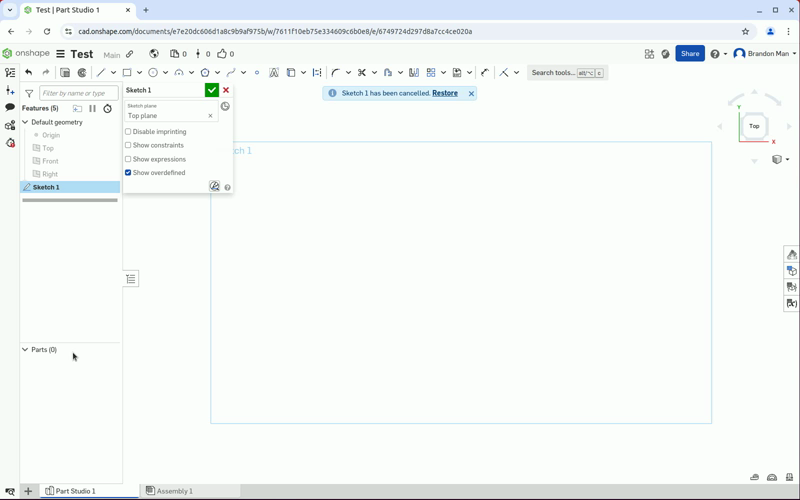
key(l)
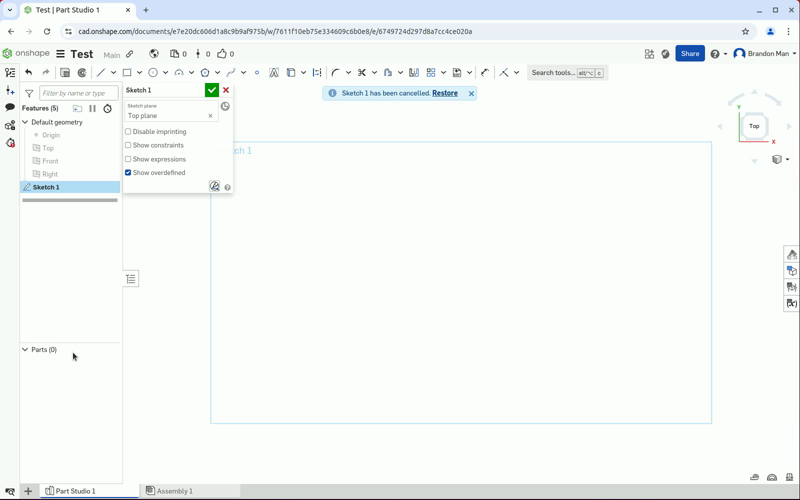
key_down(shift)
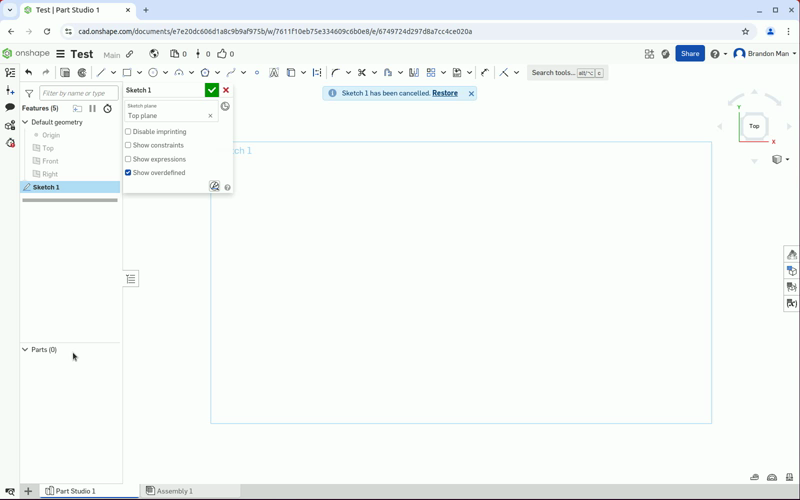
mouse_move(365, 306)
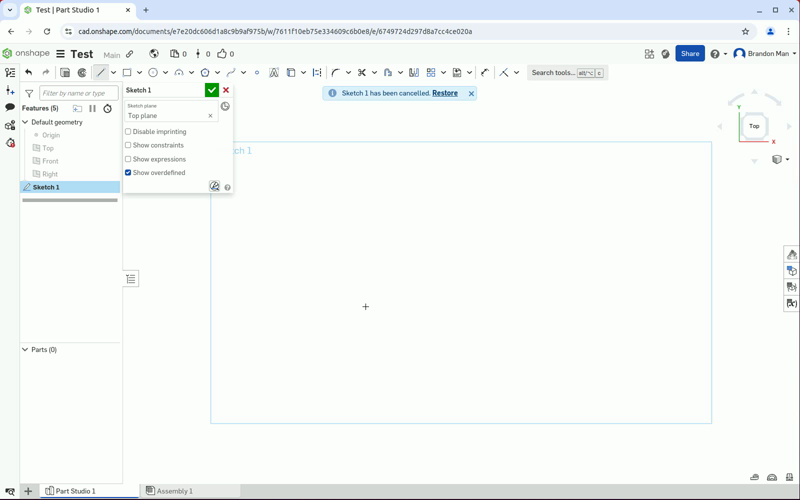
click(365, 306)
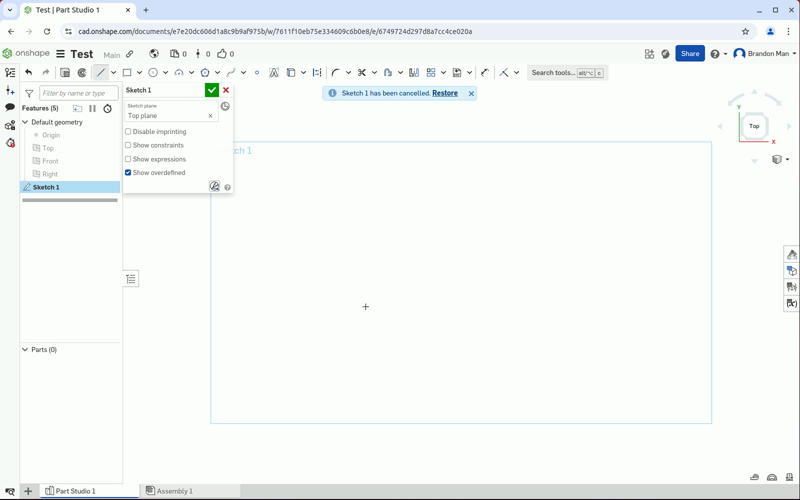
key_up(shift)
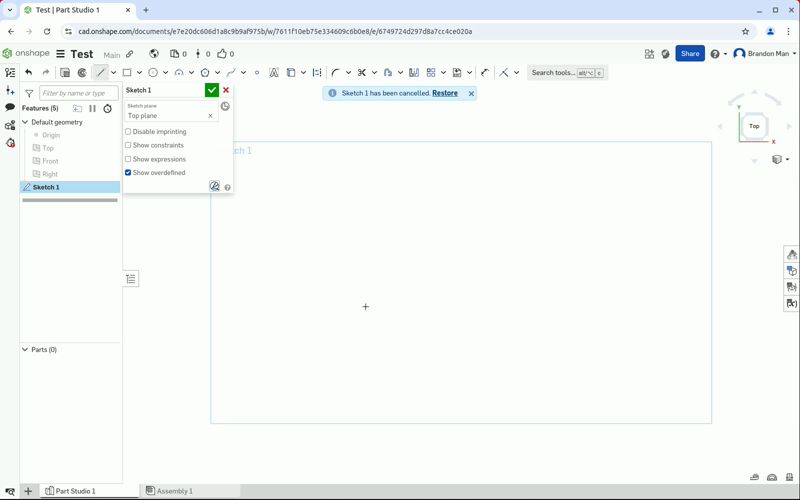
key_down(shift)
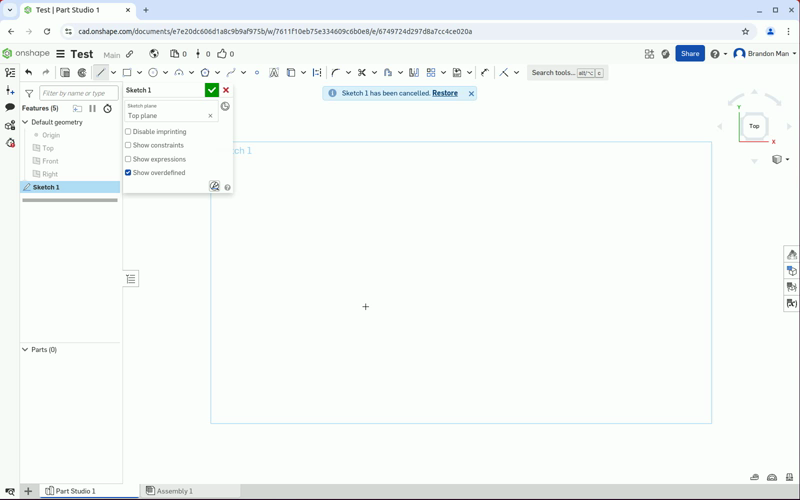
mouse_move(395, 306)
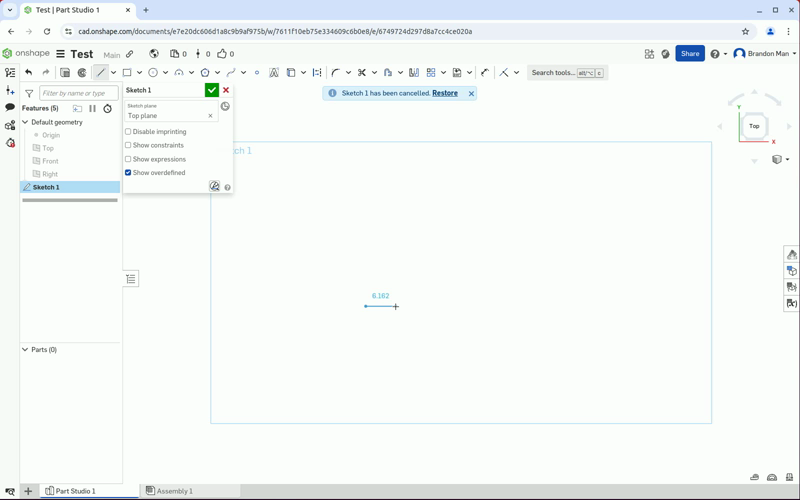
mouse_move(410, 306)
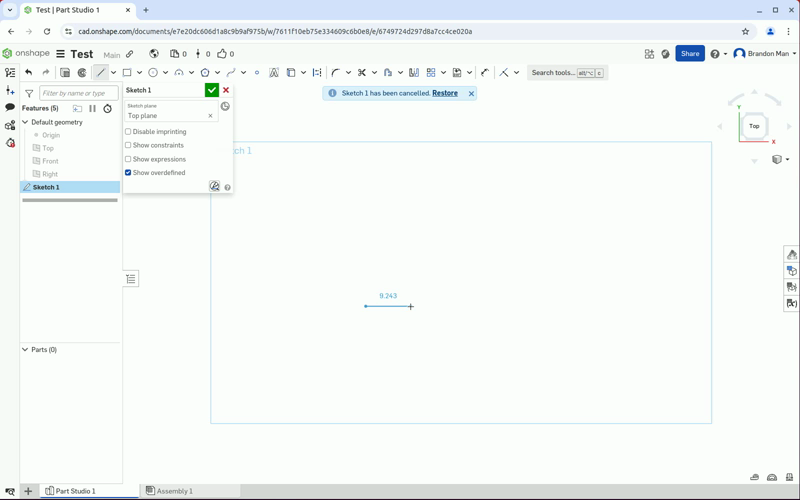
click(410, 306)
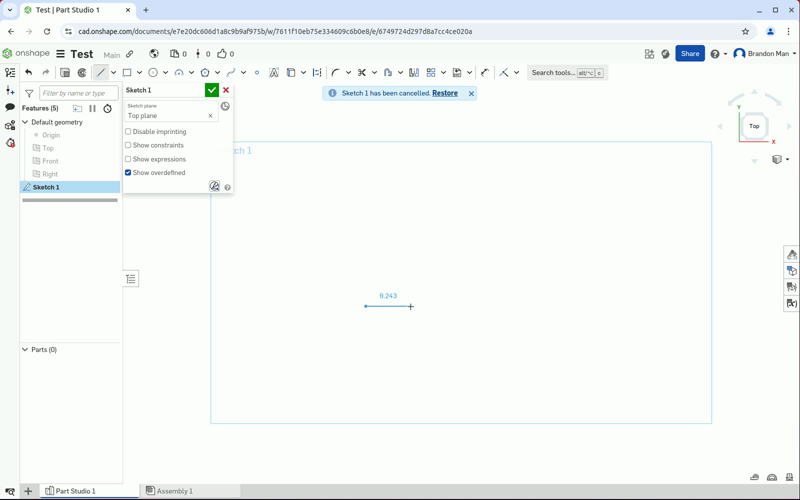
key_up(shift)
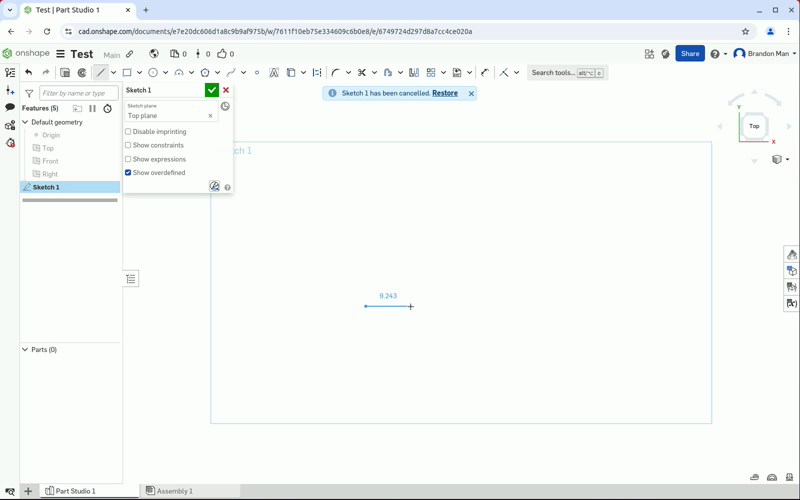
key_down(shift)
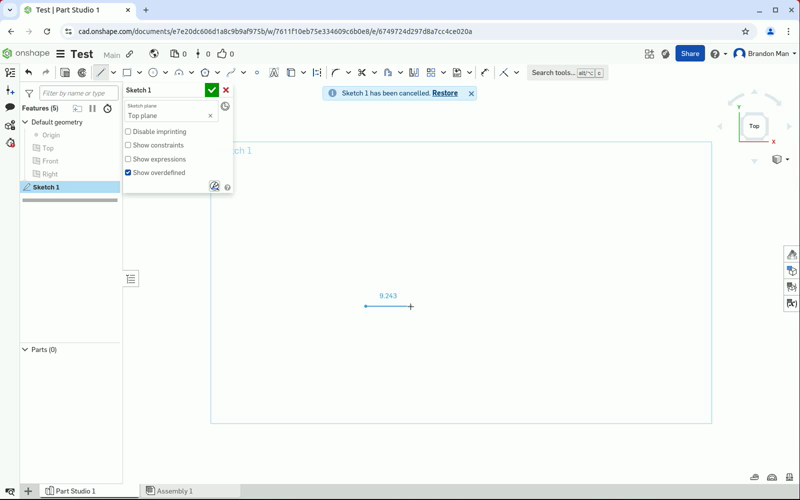
mouse_move(440, 306)
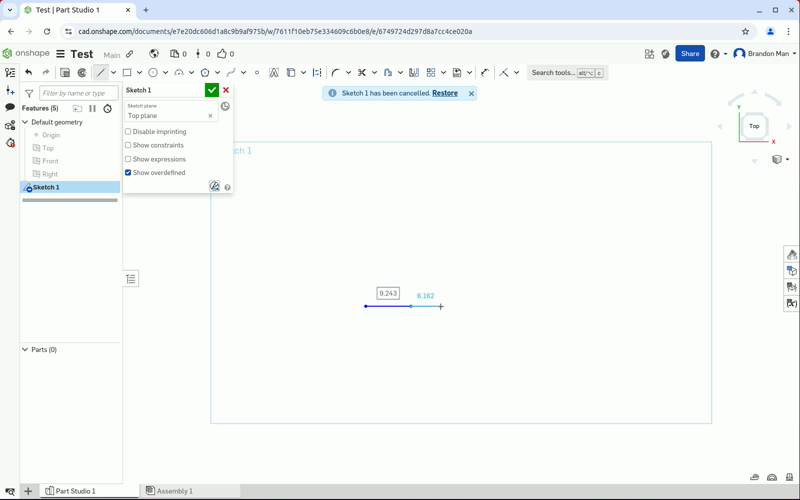
mouse_move(410, 261)
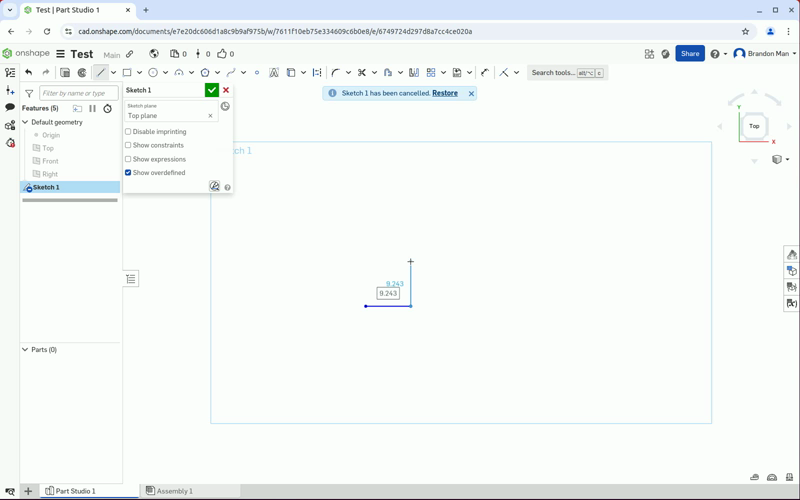
click(410, 261)
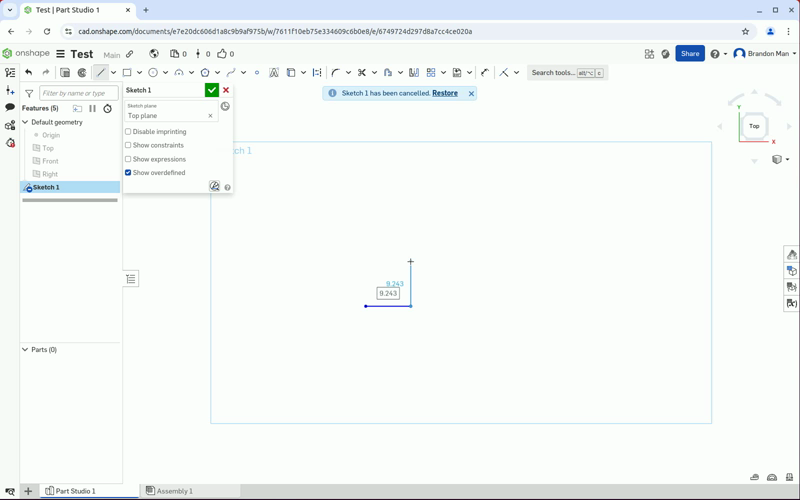
key_up(shift)
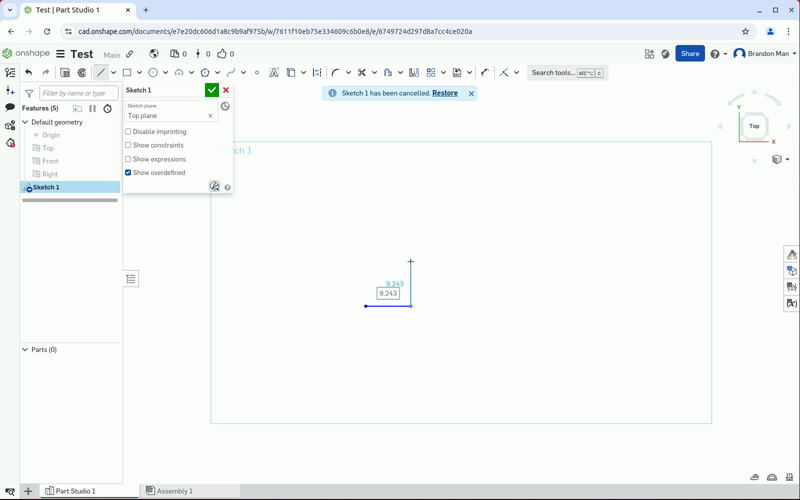
key_down(shift)
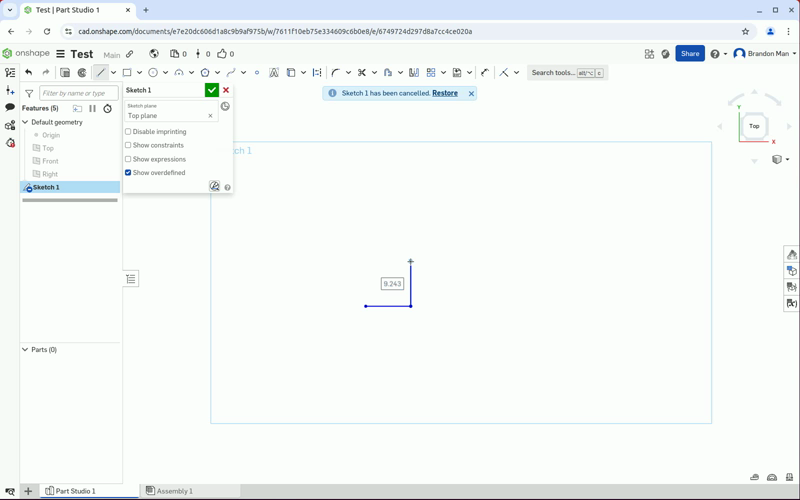
mouse_move(440, 261)
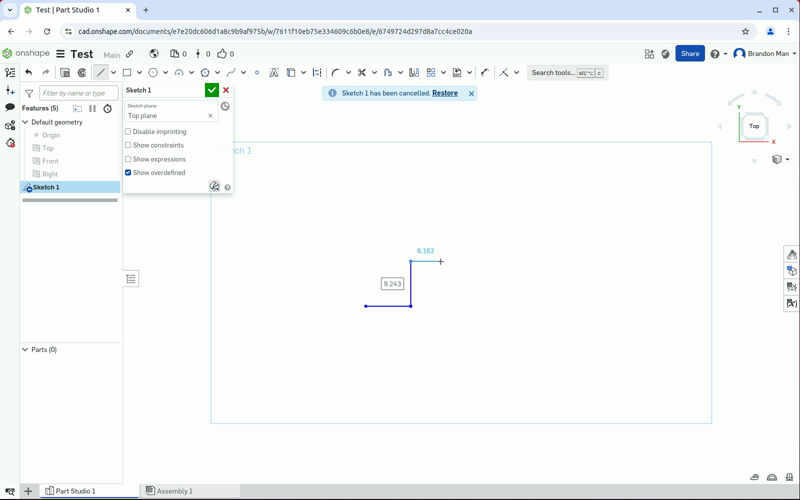
mouse_move(365, 261)
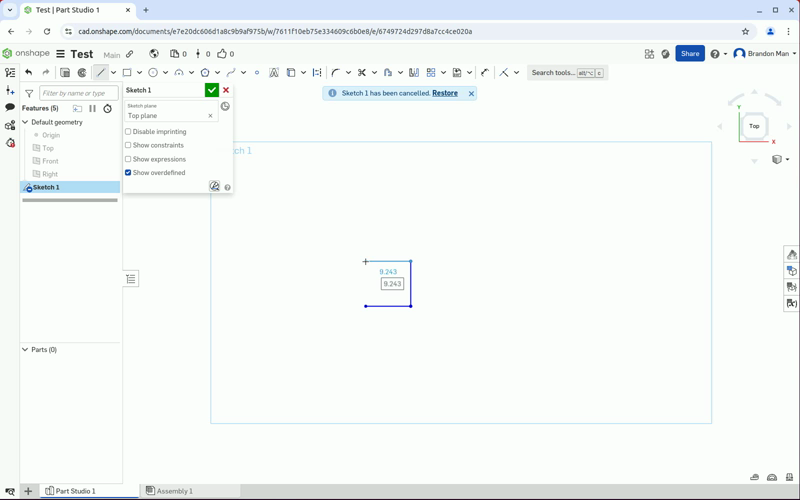
click(365, 261)
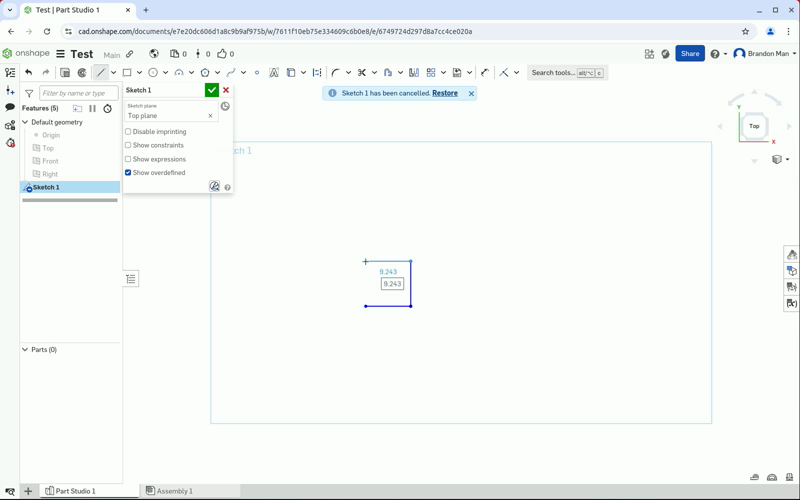
key_up(shift)
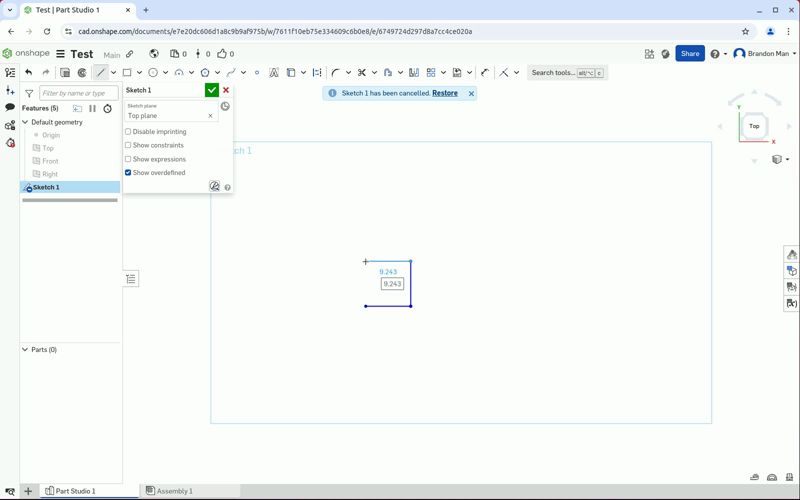
mouse_move(395, 261)
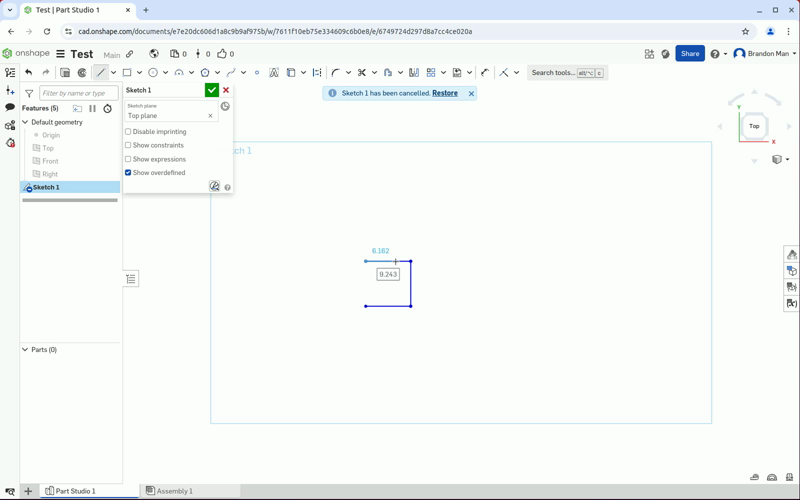
key_down(shift)
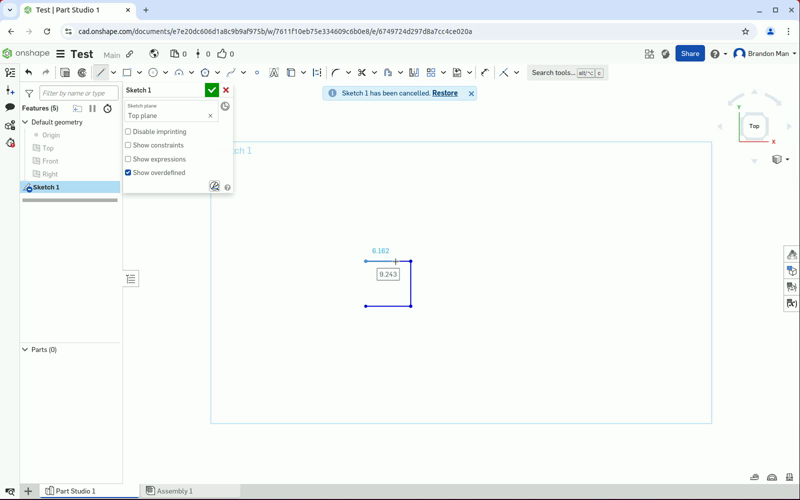
mouse_move(365, 306)
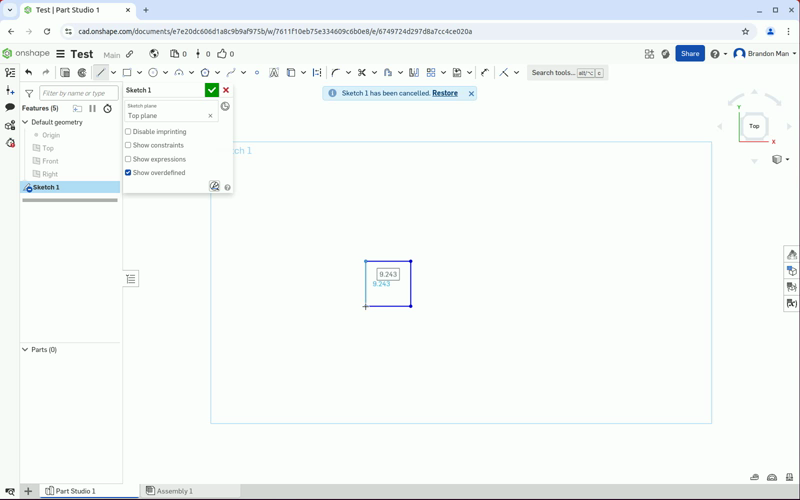
key_up(shift)
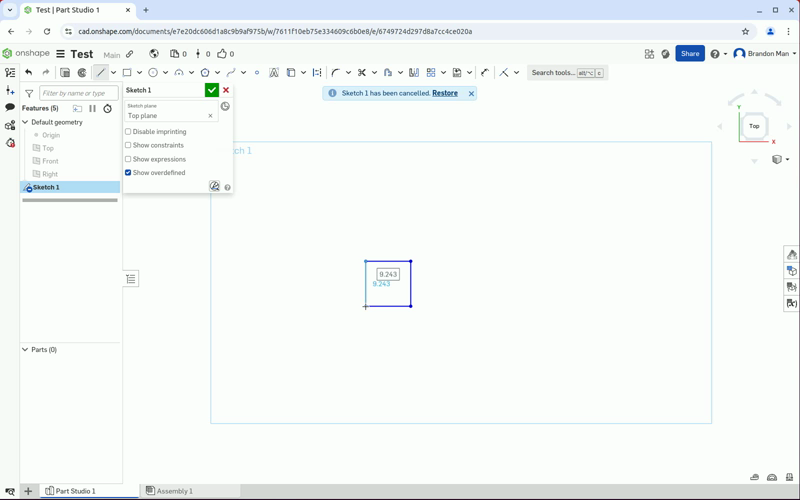
click(365, 306)
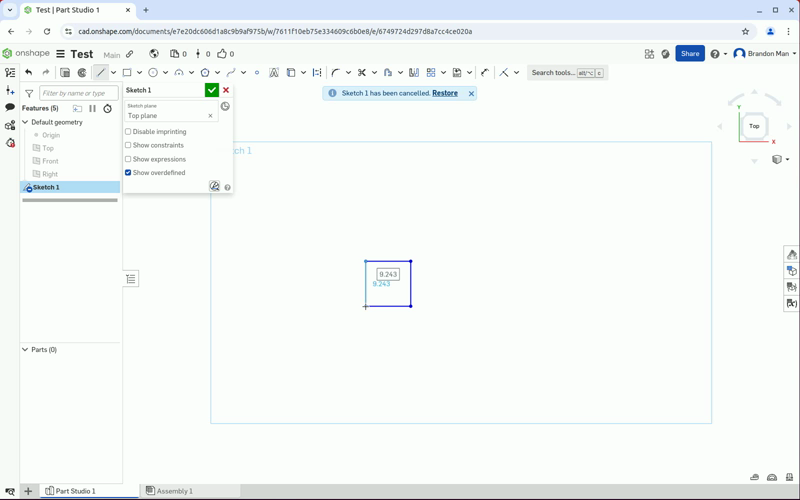
key(esc)
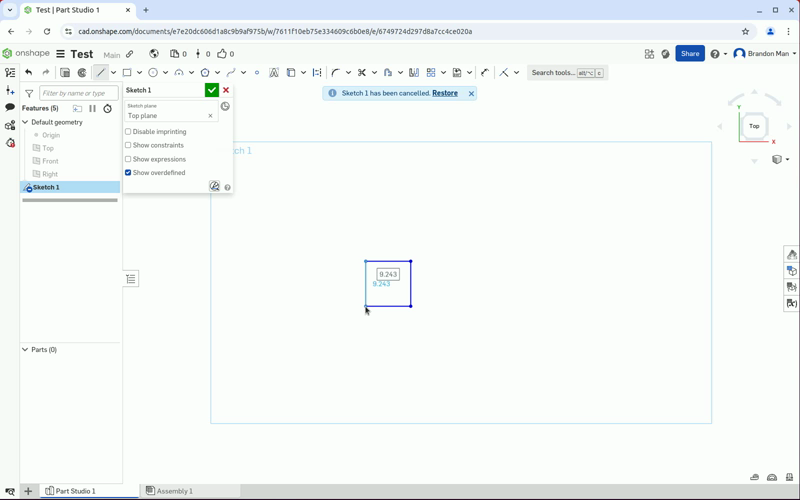
mouse_move(386, 293)
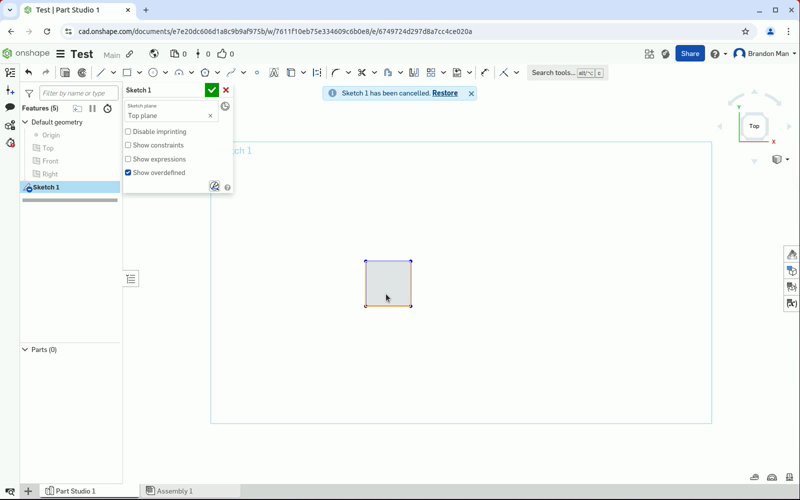
click(386, 293)
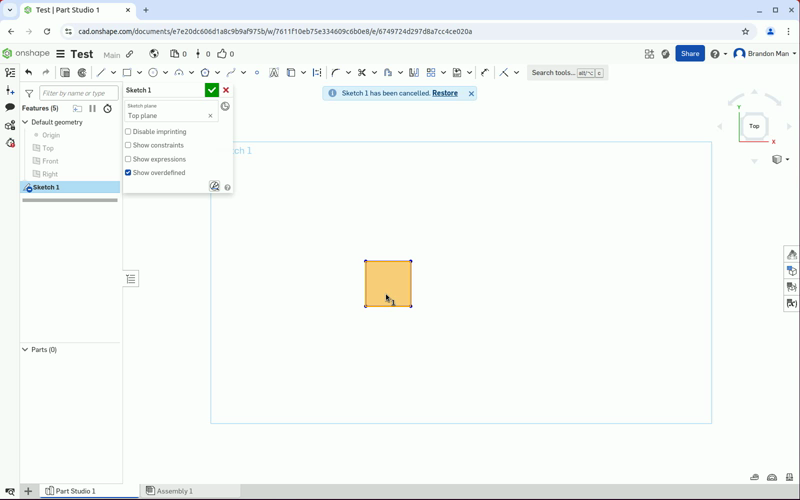
mouse_move(73, 352)
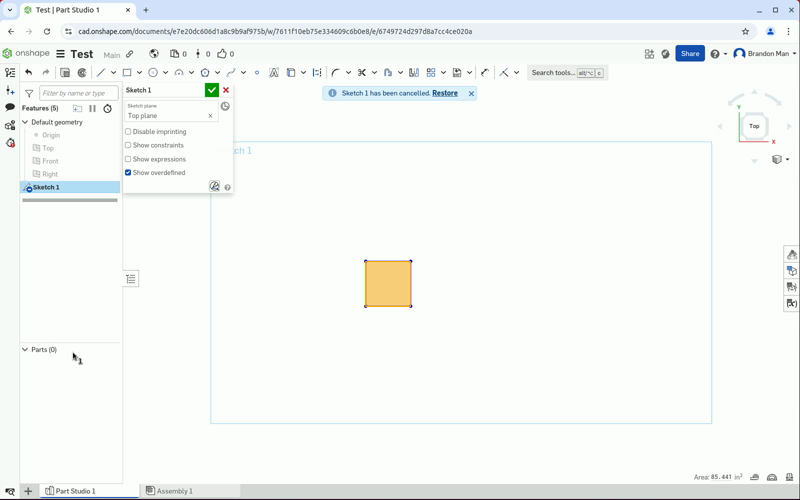
key(shift+y)
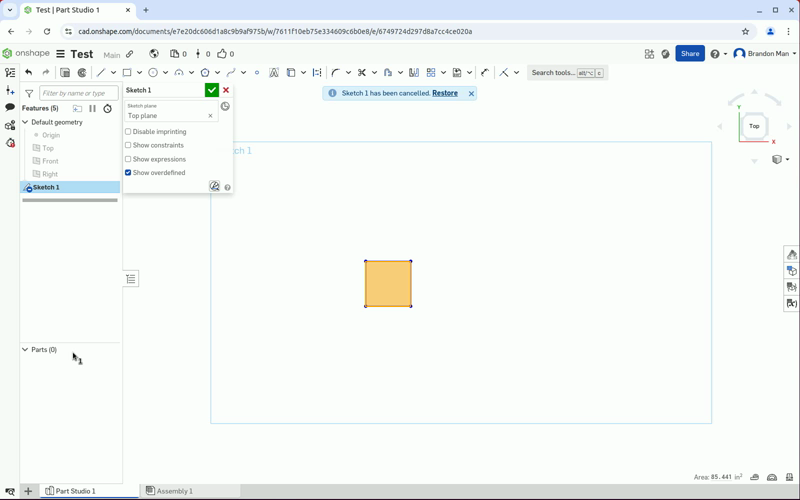
key(shift+e)
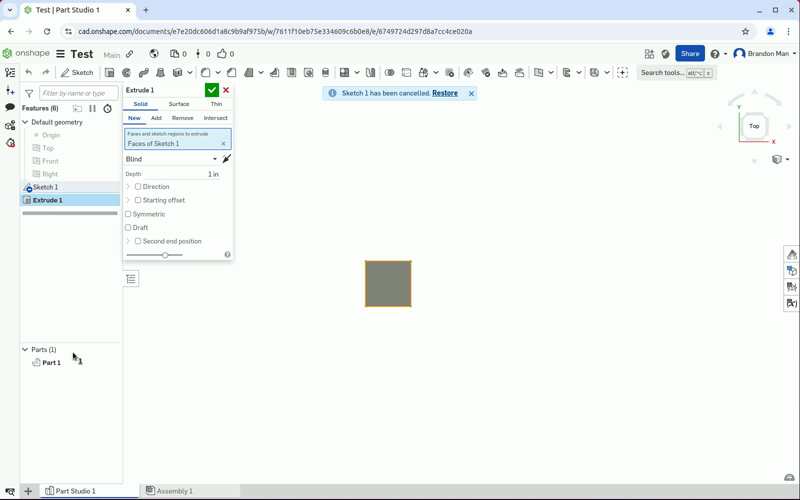
mouse_move(143, 106)
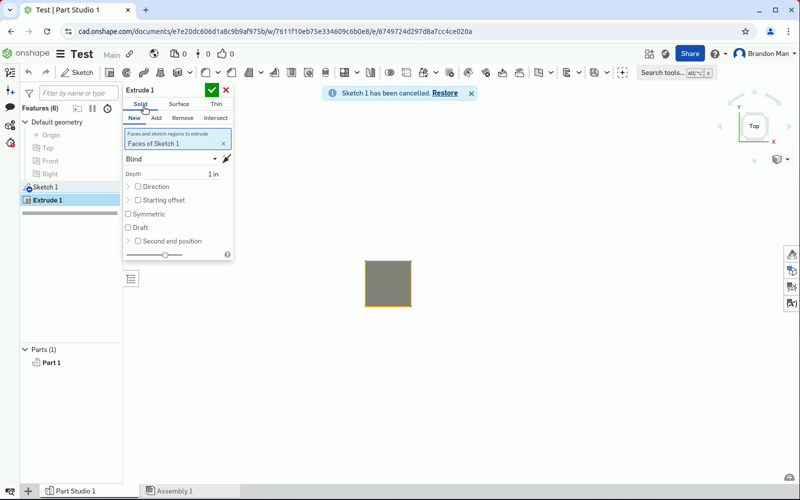
click(143, 106)
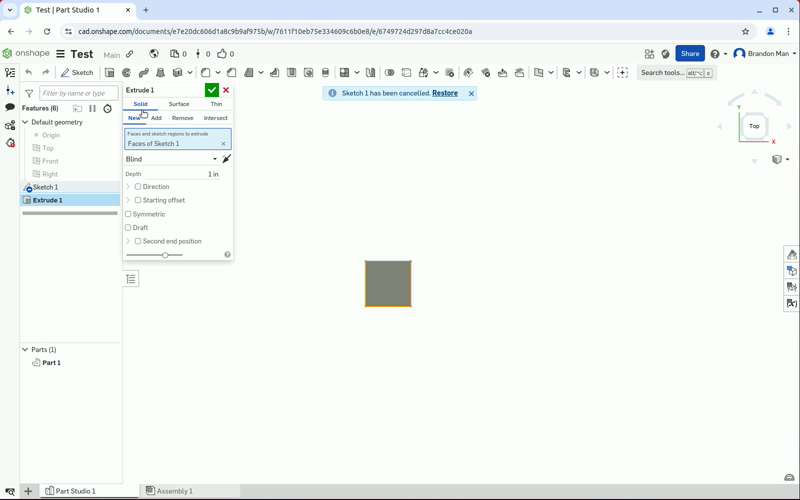
mouse_move(137, 120)
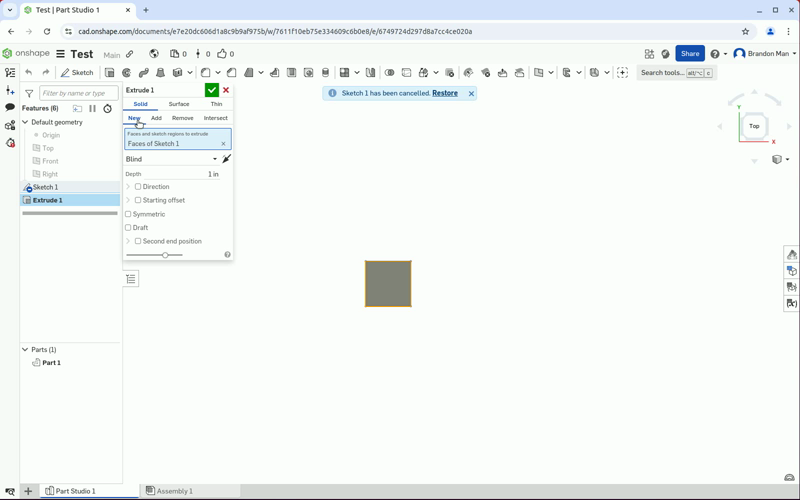
click(137, 120)
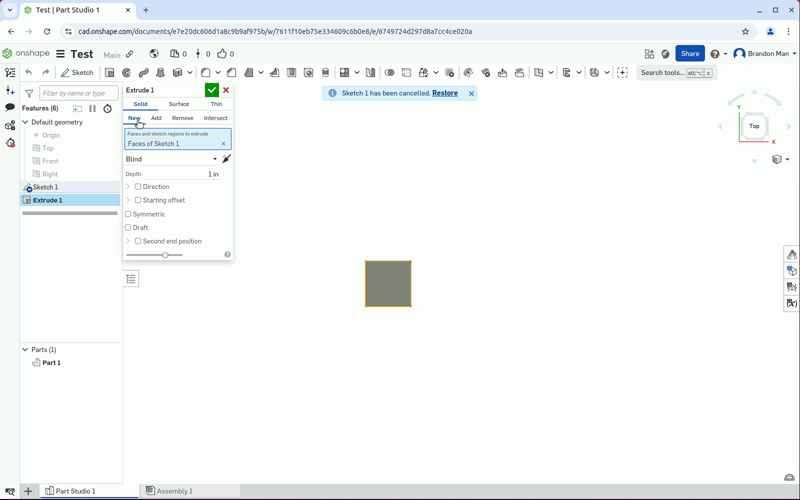
key(tab, 4)
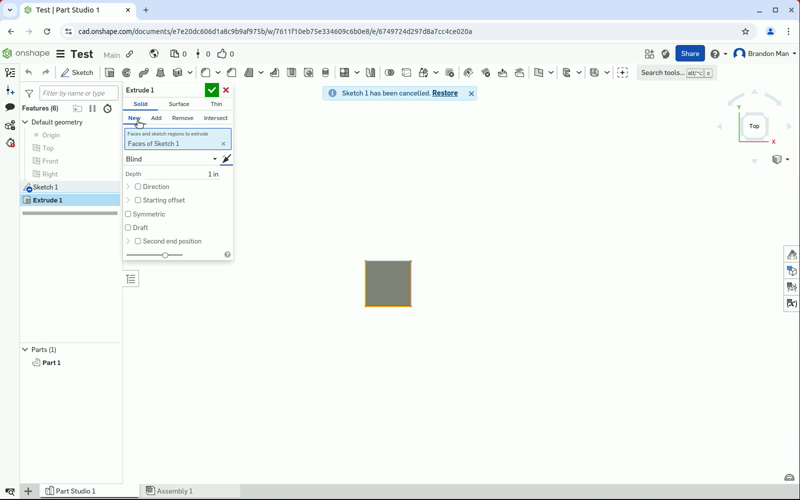
text(4.574)
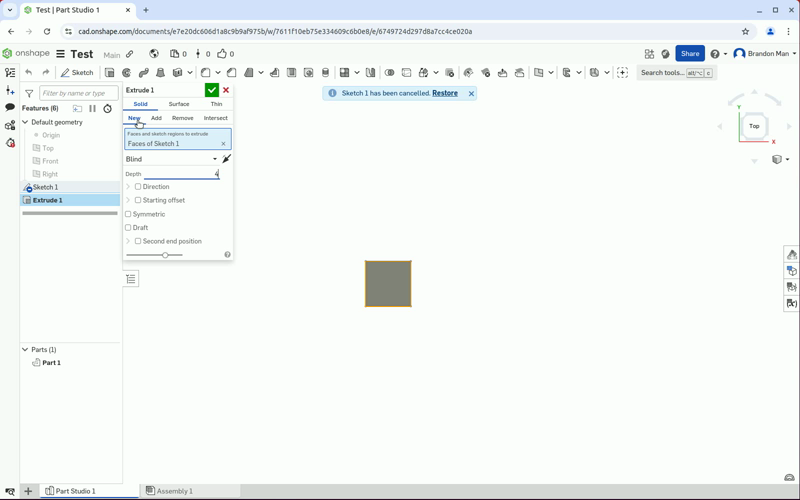
key(enter)
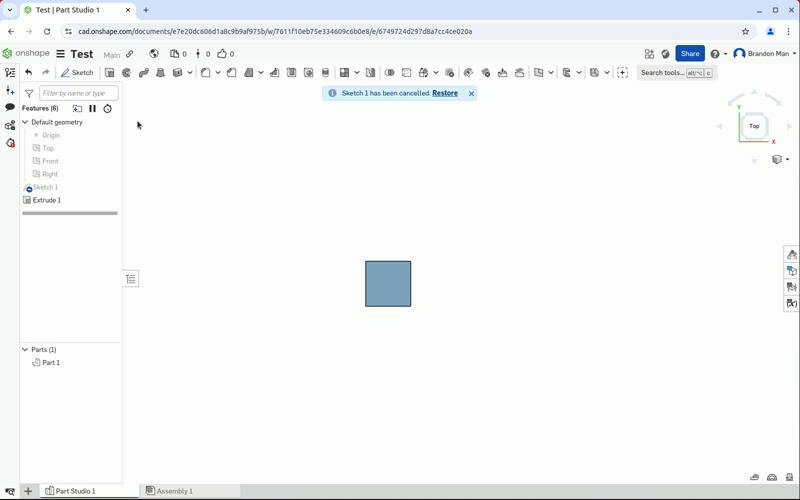
key(shift+h)
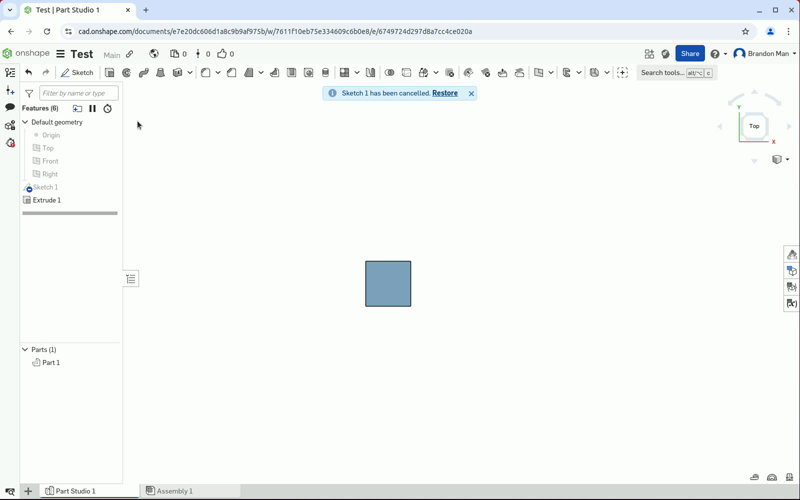
key(shift+h)
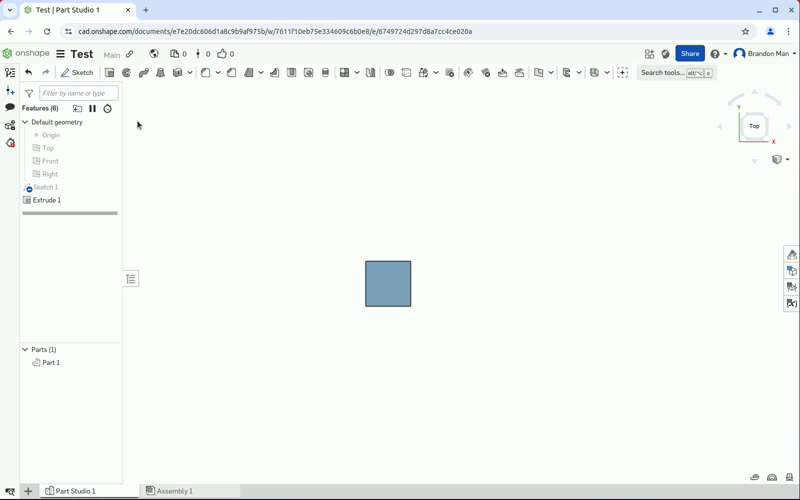
mouse_move(73, 189)
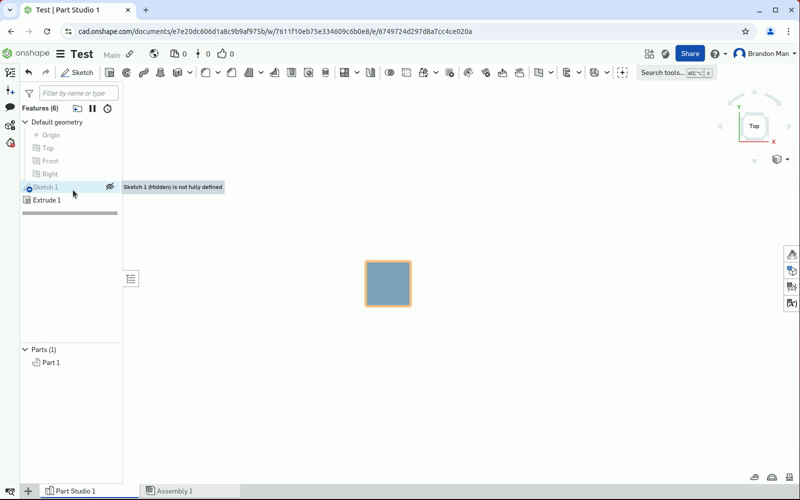
click(73, 189)
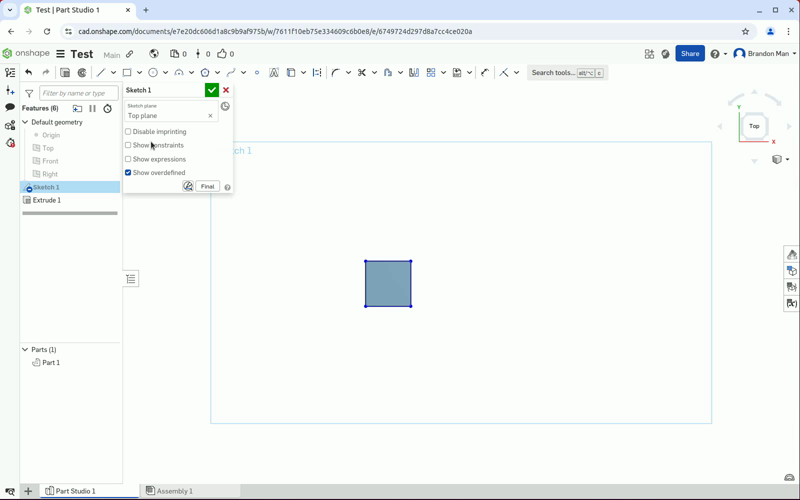
mouse_move(229, 92)
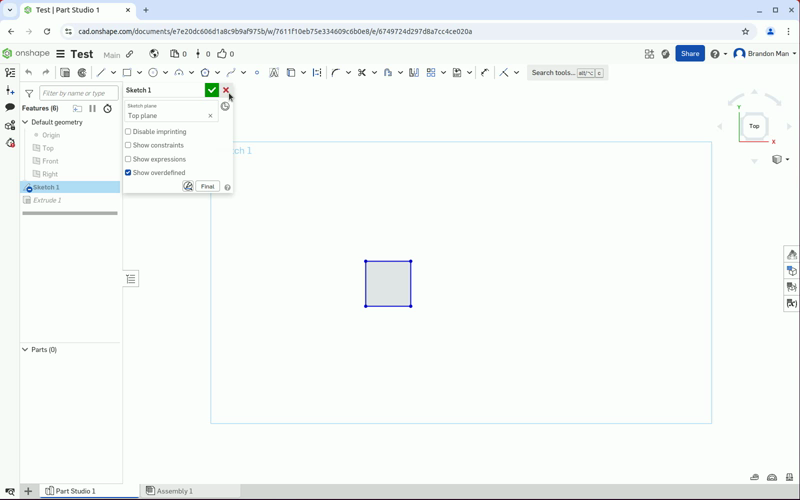
click(229, 92)
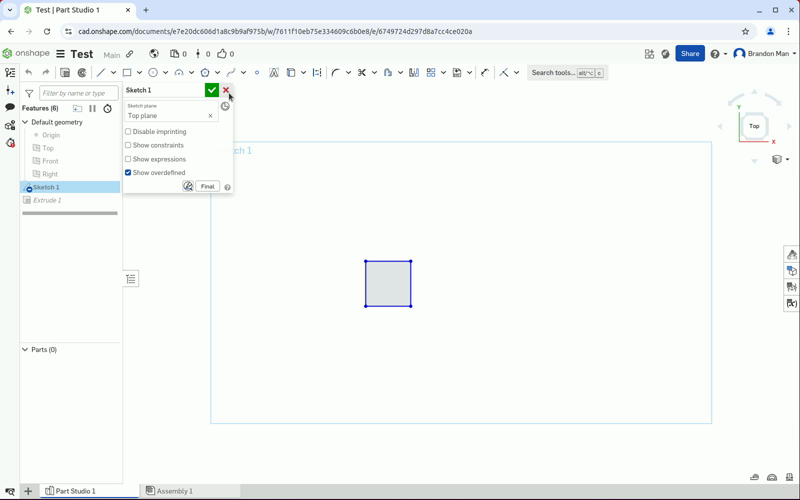
key(shift+s)
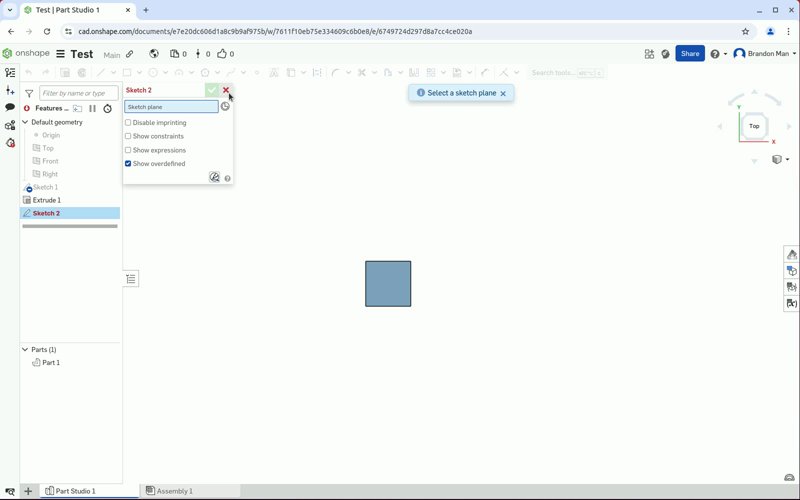
mouse_move(73, 150)
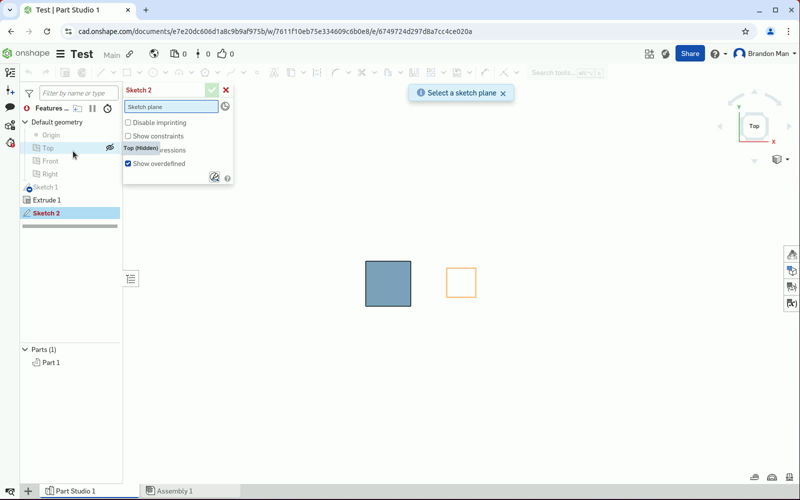
click(73, 150)
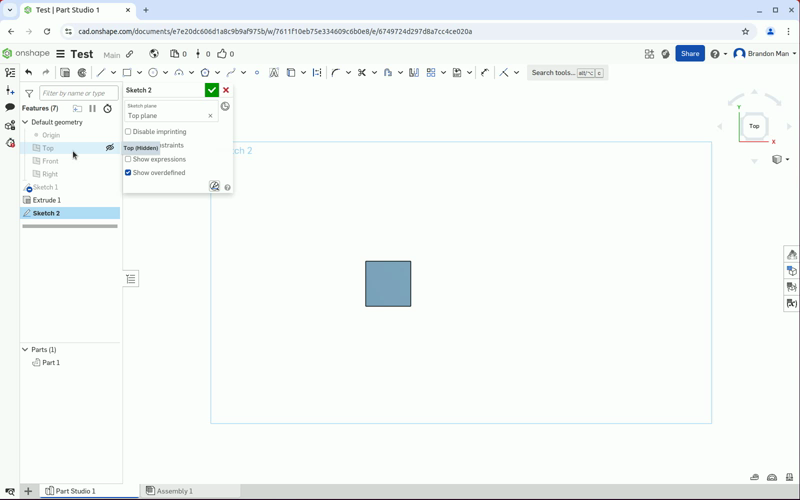
mouse_move(73, 352)
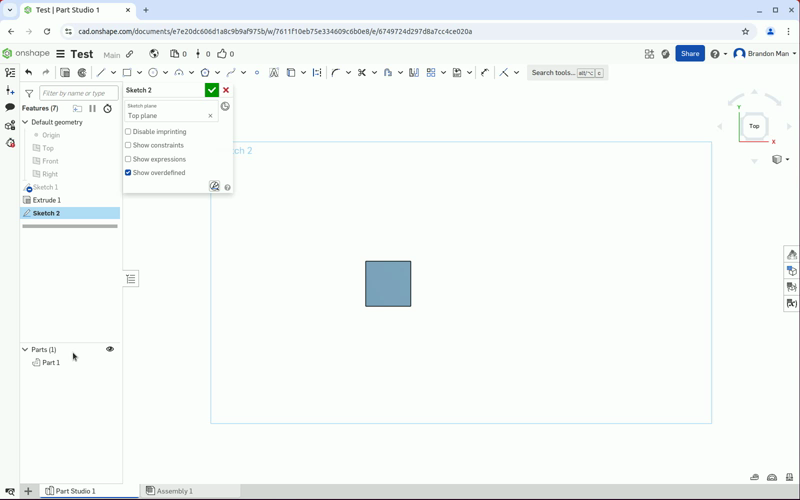
key(y)
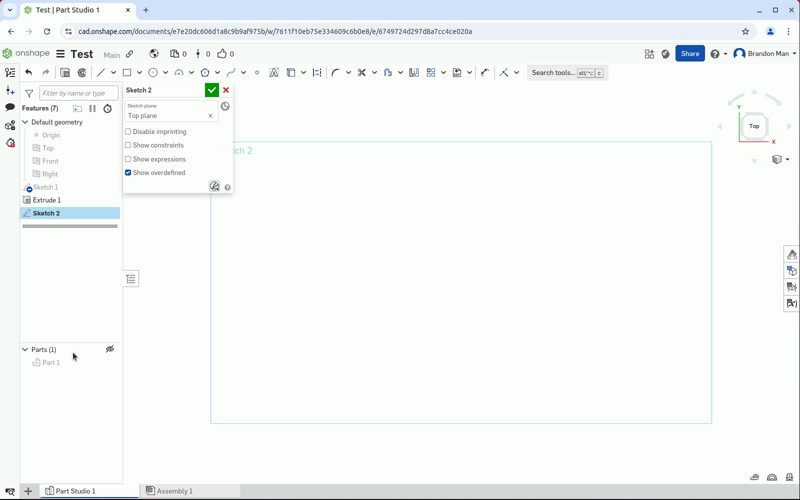
key(l)
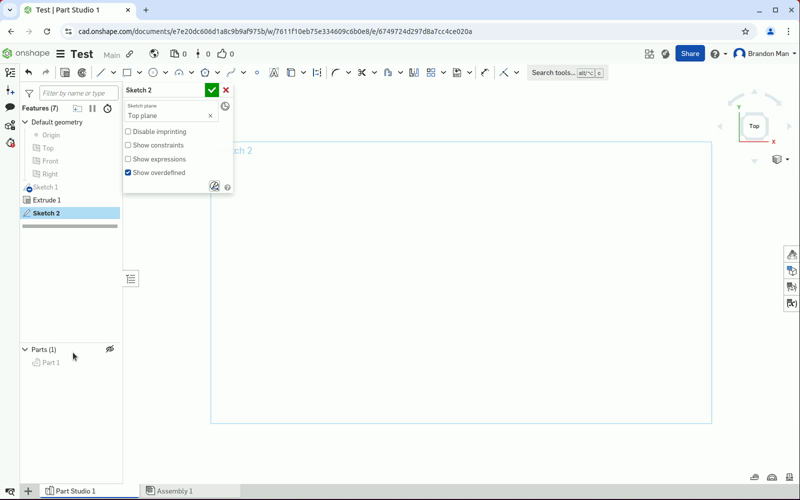
key_down(shift)
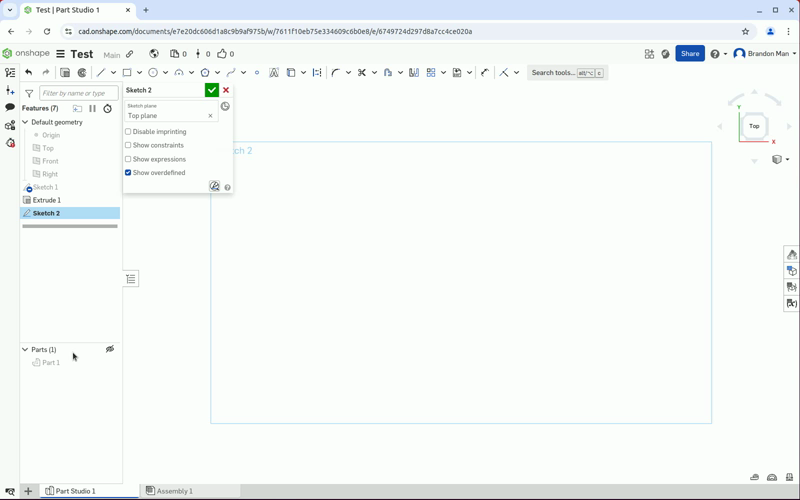
mouse_move(499, 306)
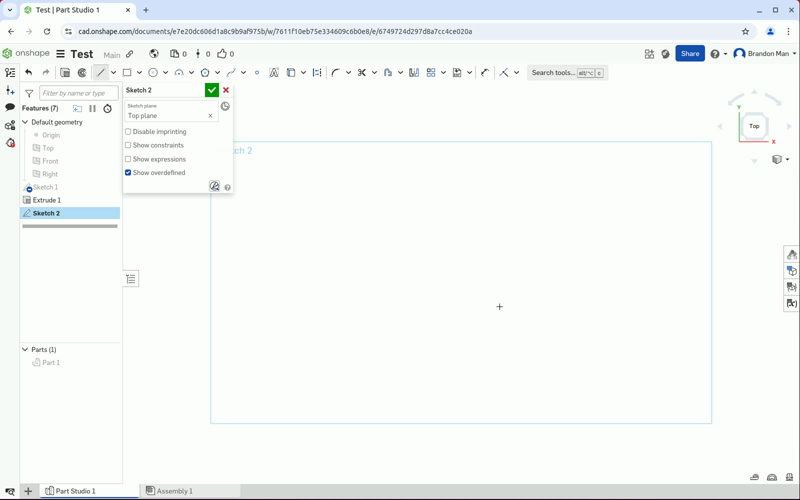
click(499, 306)
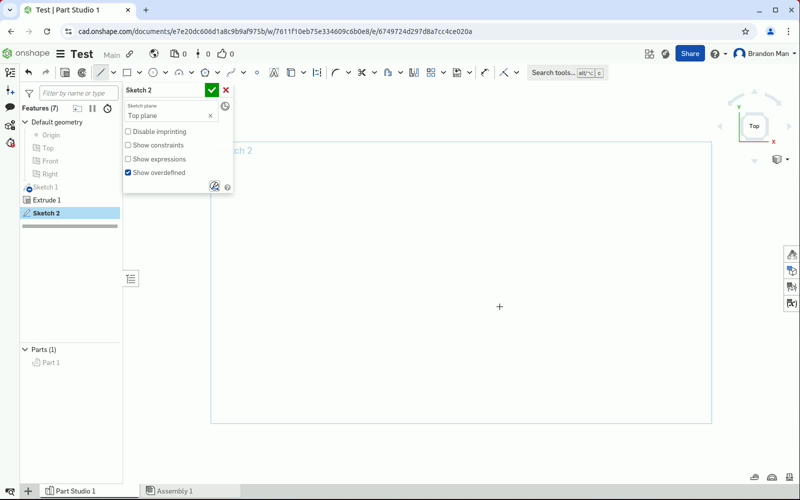
key_up(shift)
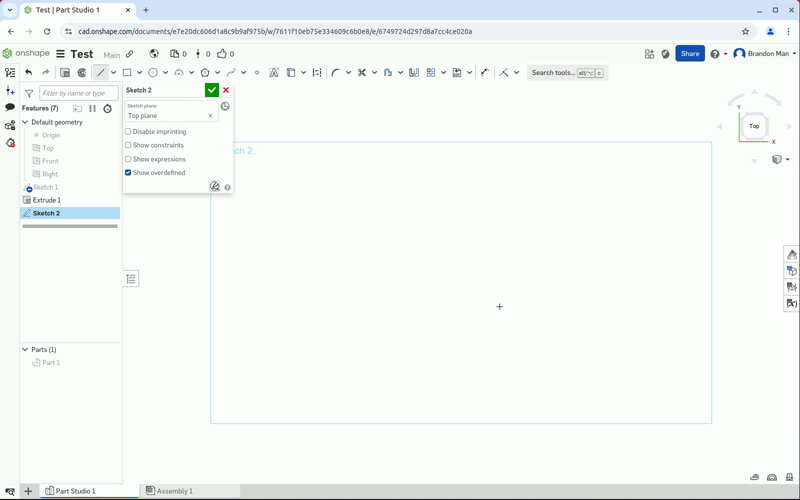
key_down(shift)
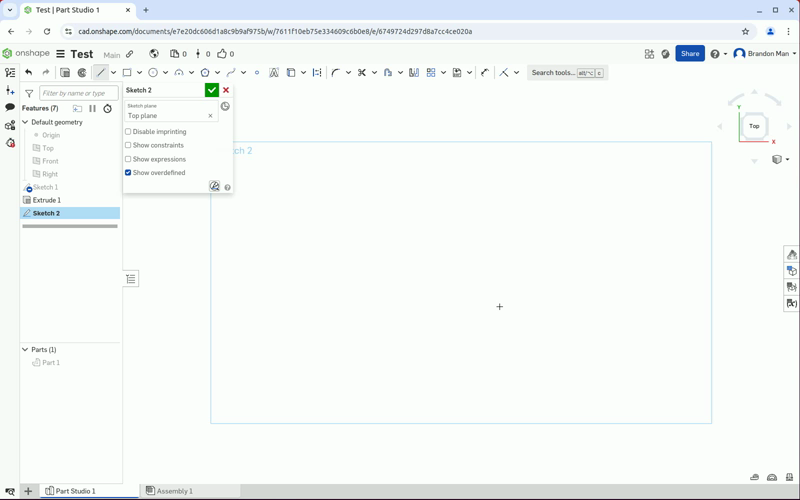
mouse_move(529, 306)
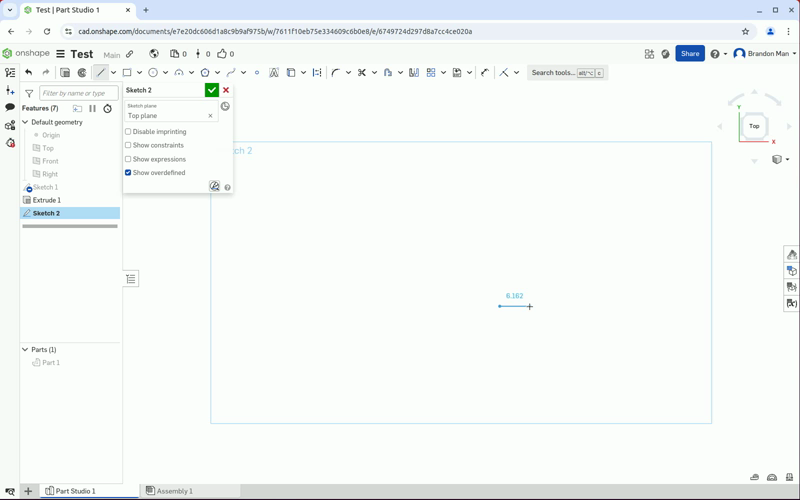
mouse_move(544, 306)
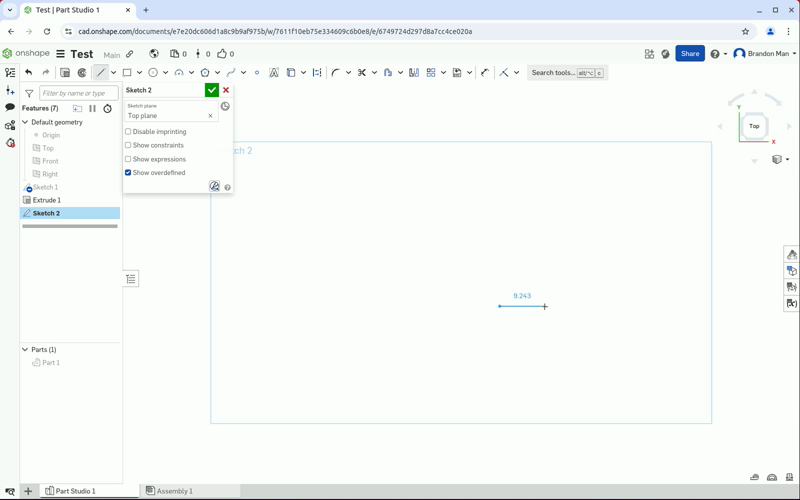
click(544, 306)
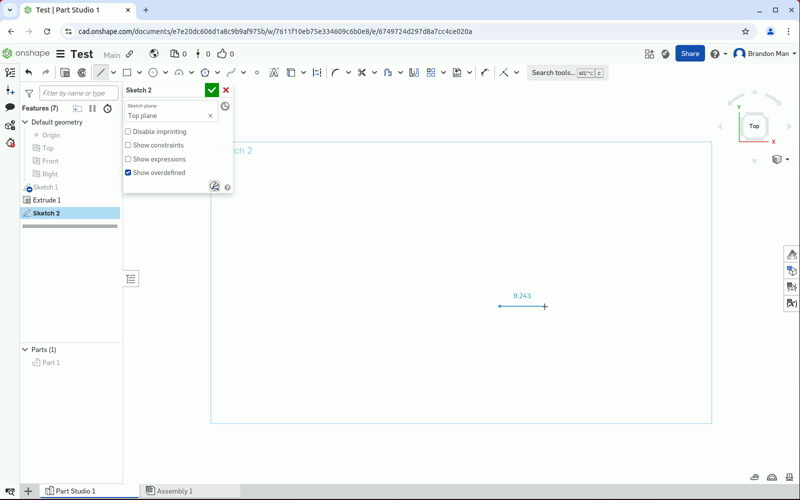
key_up(shift)
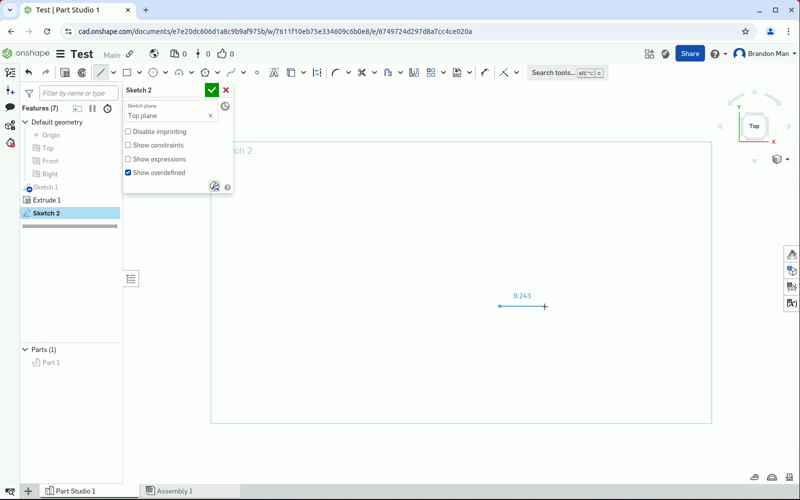
key_down(shift)
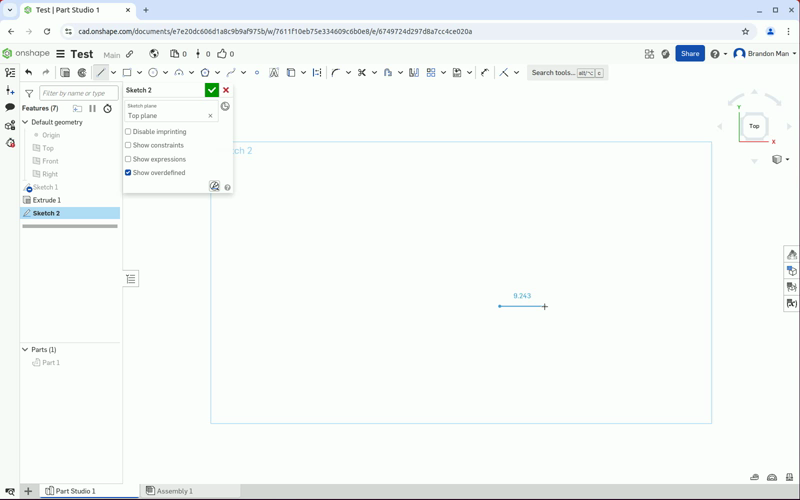
mouse_move(574, 306)
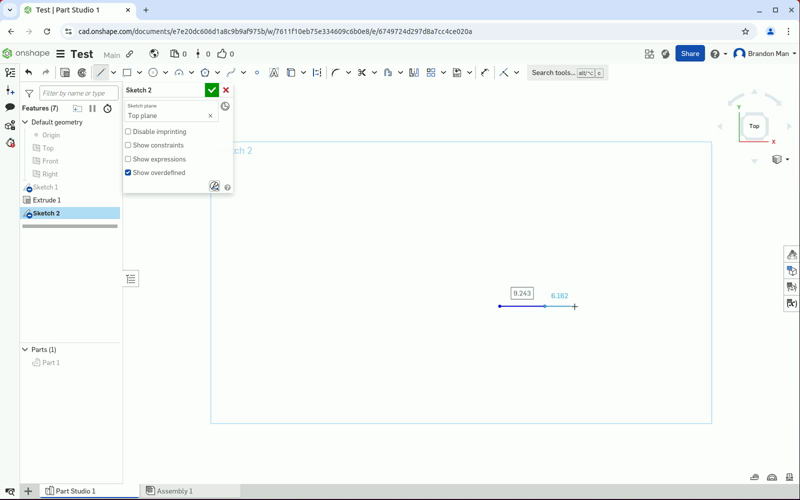
mouse_move(544, 261)
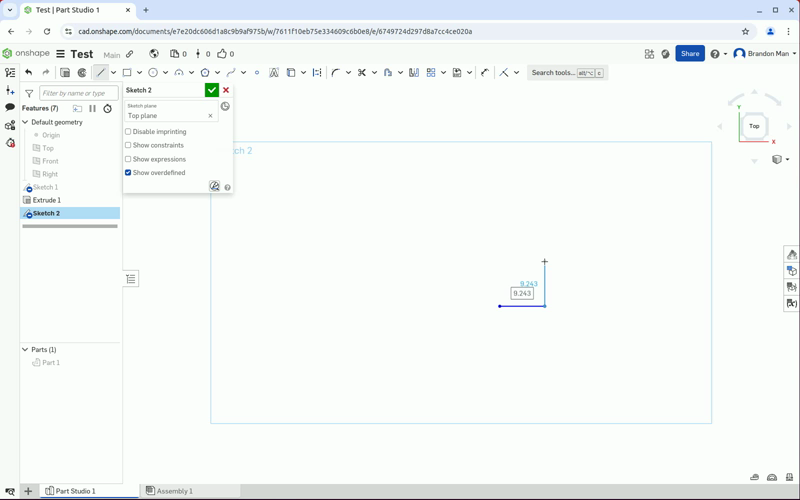
click(544, 261)
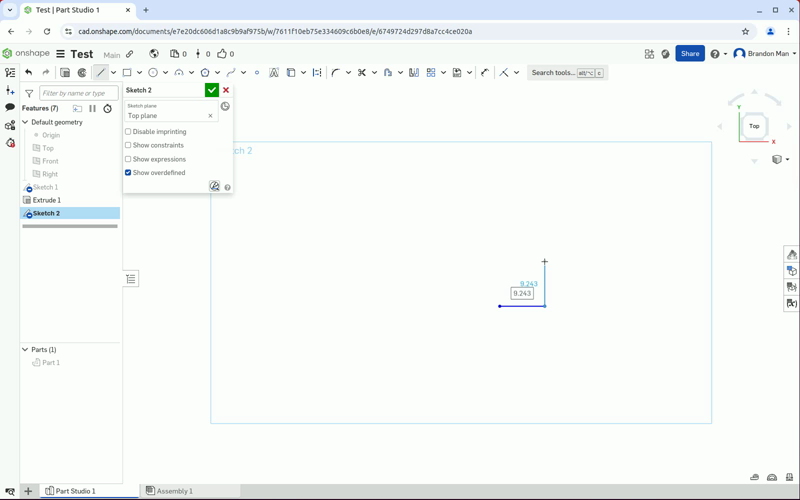
key_up(shift)
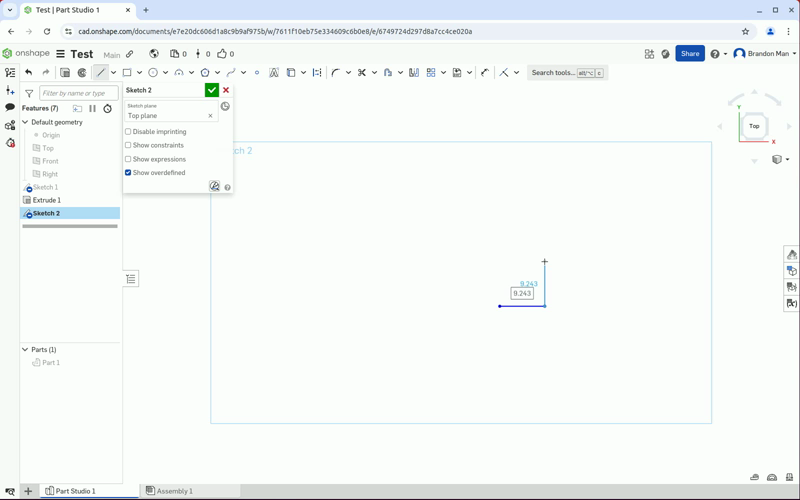
key_down(shift)
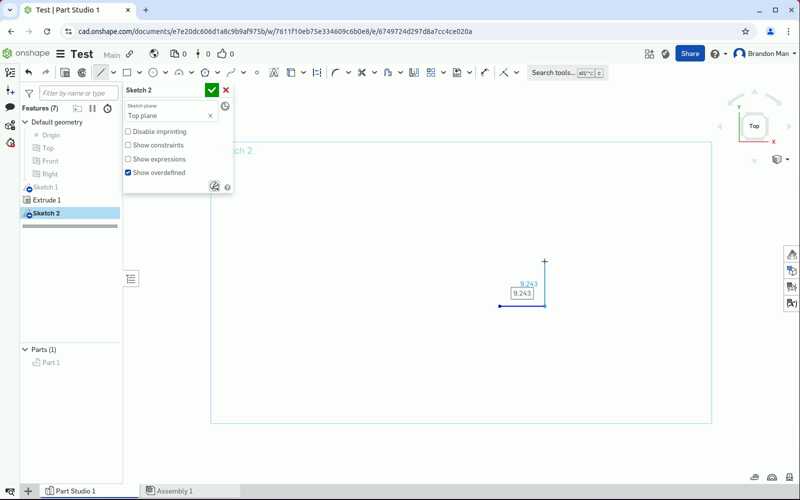
mouse_move(574, 261)
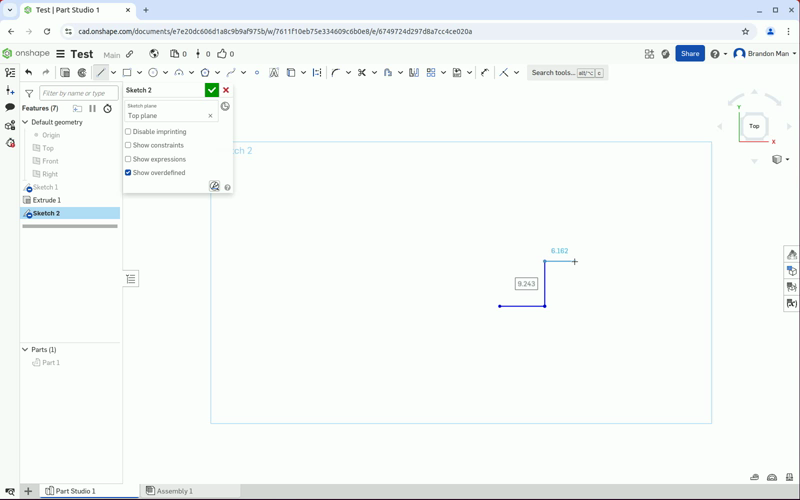
mouse_move(499, 261)
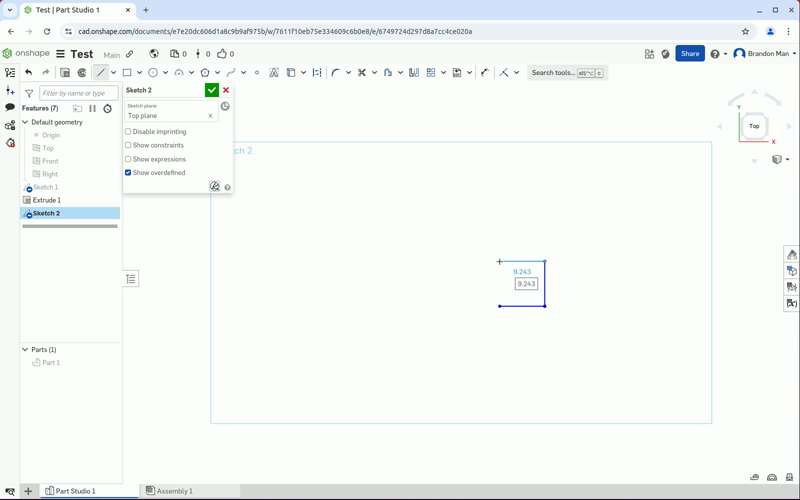
click(499, 261)
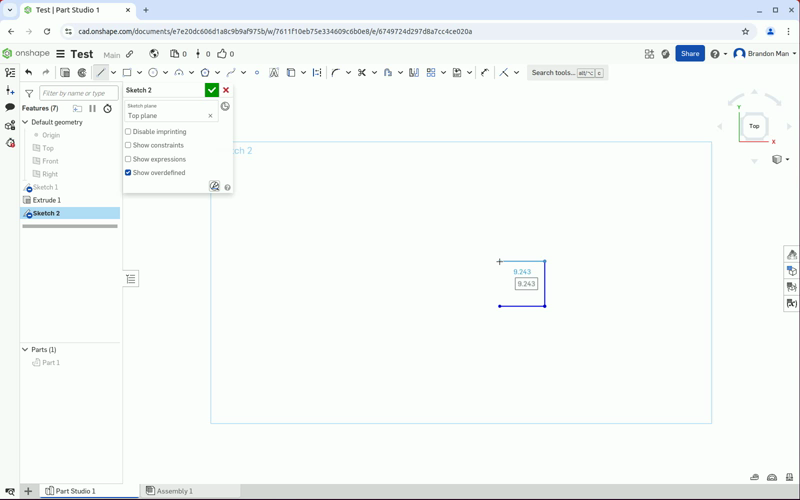
key_up(shift)
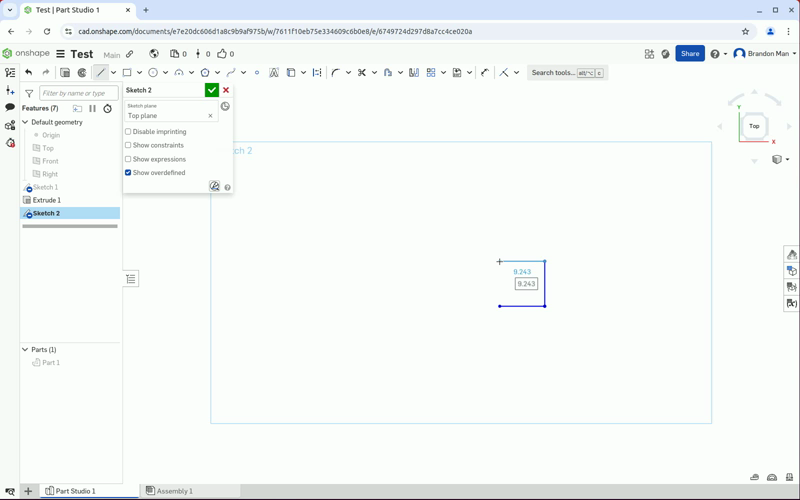
mouse_move(529, 261)
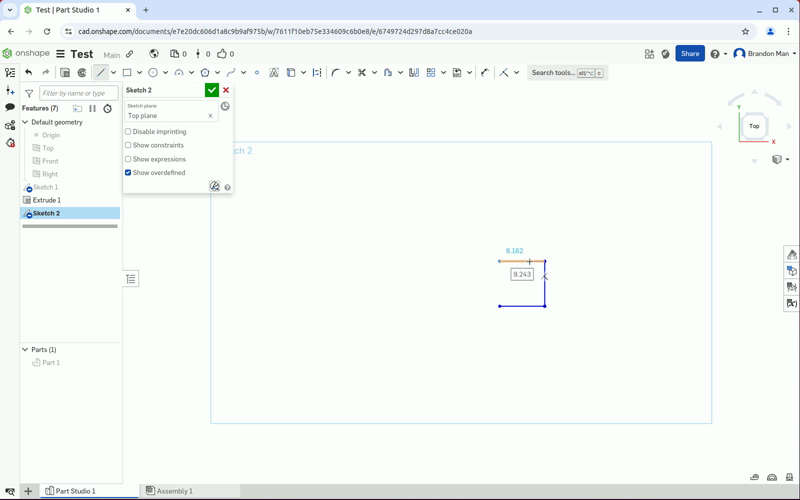
key_down(shift)
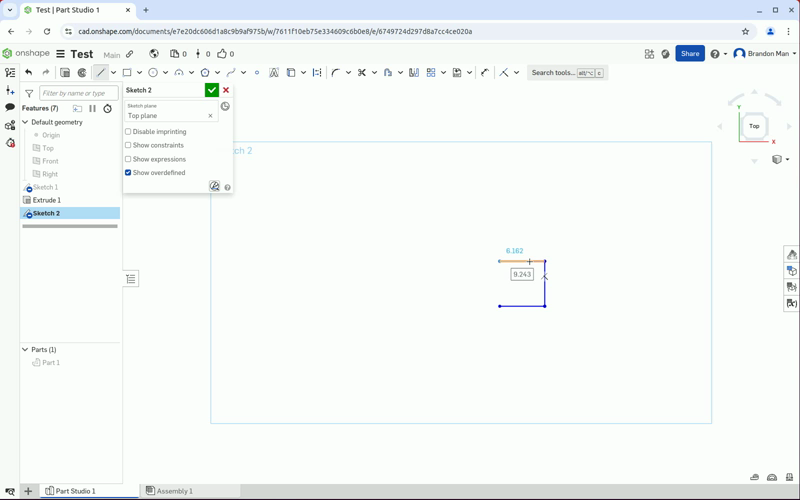
mouse_move(499, 306)
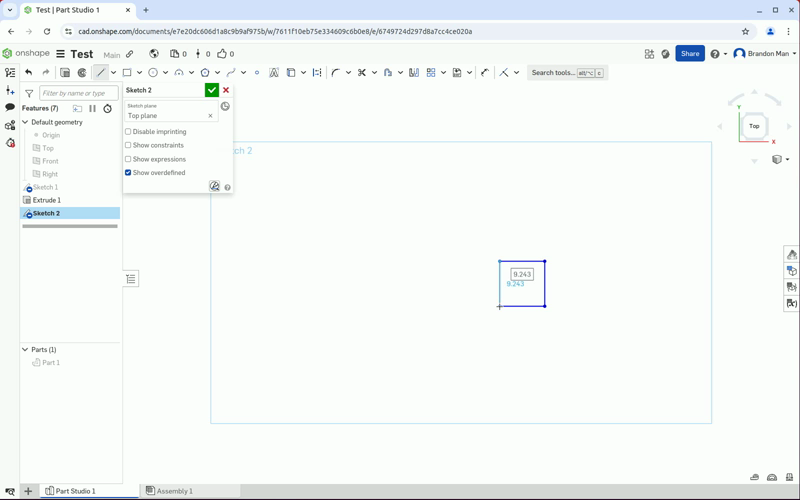
key_up(shift)
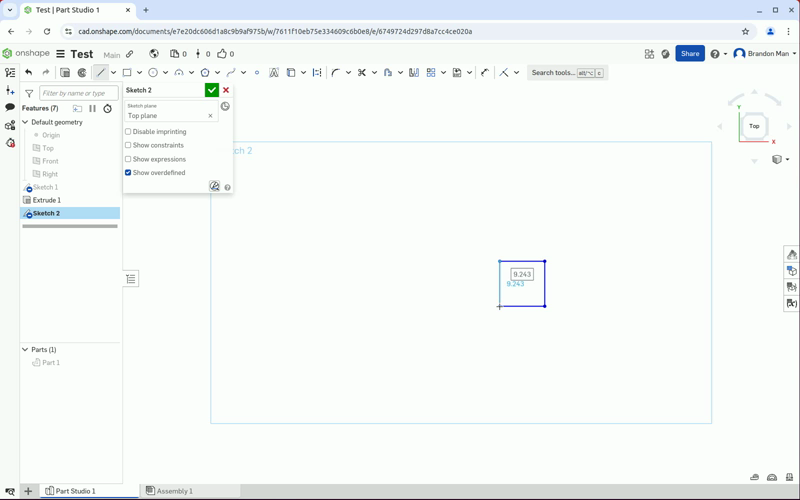
click(499, 306)
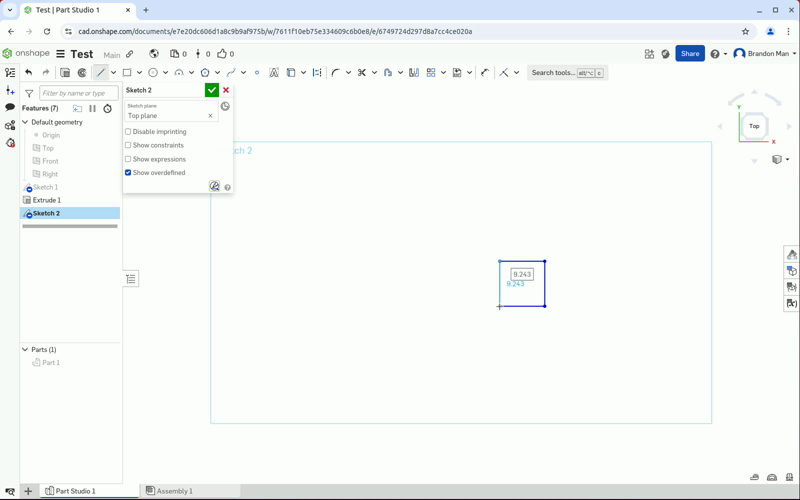
key(esc)
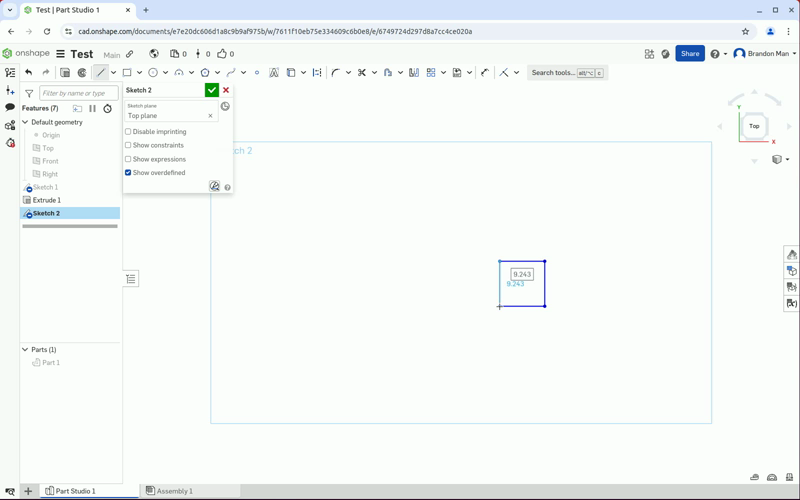
mouse_move(534, 272)
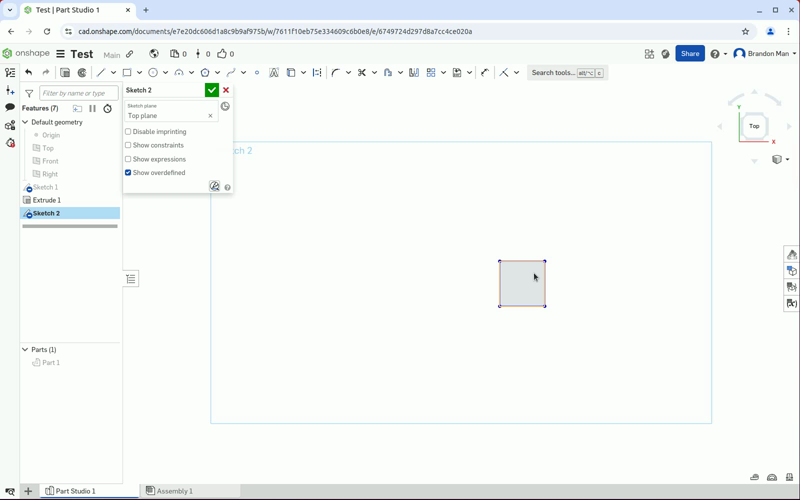
click(534, 272)
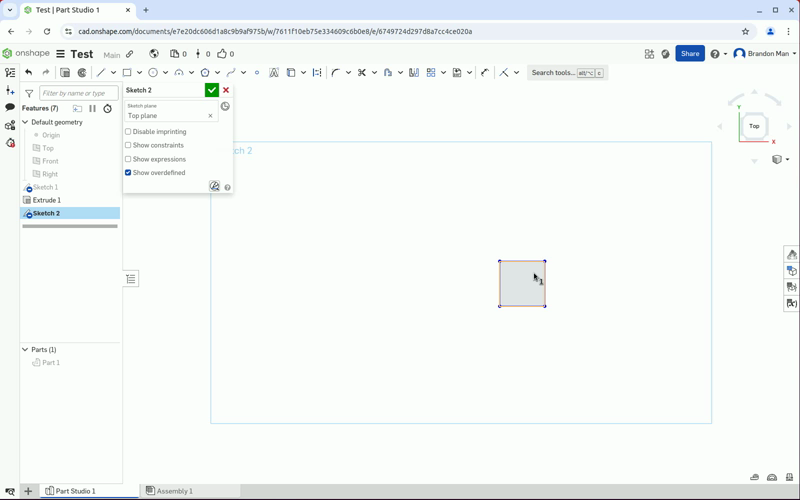
mouse_move(73, 352)
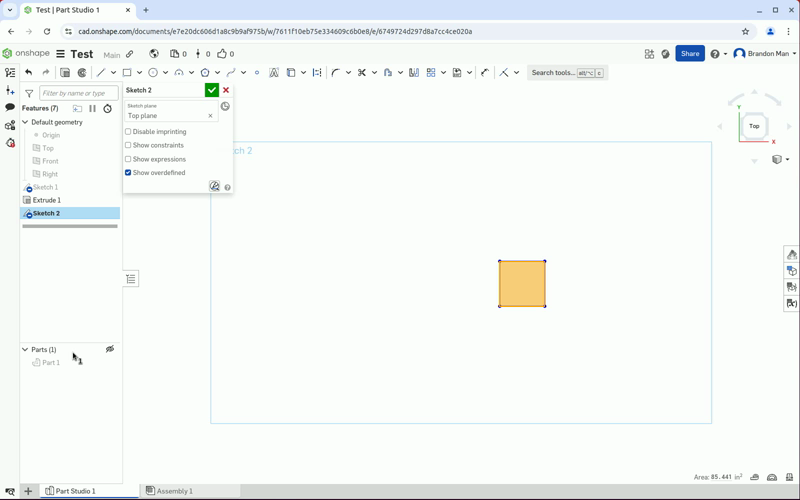
key(shift+y)
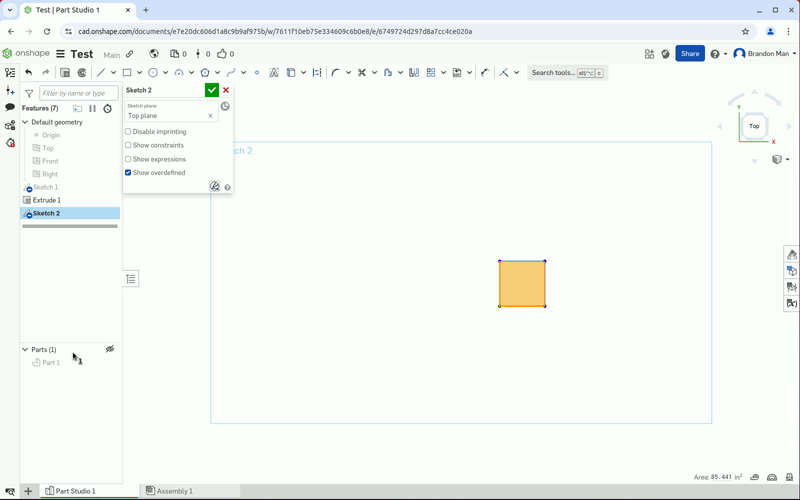
key(shift+e)
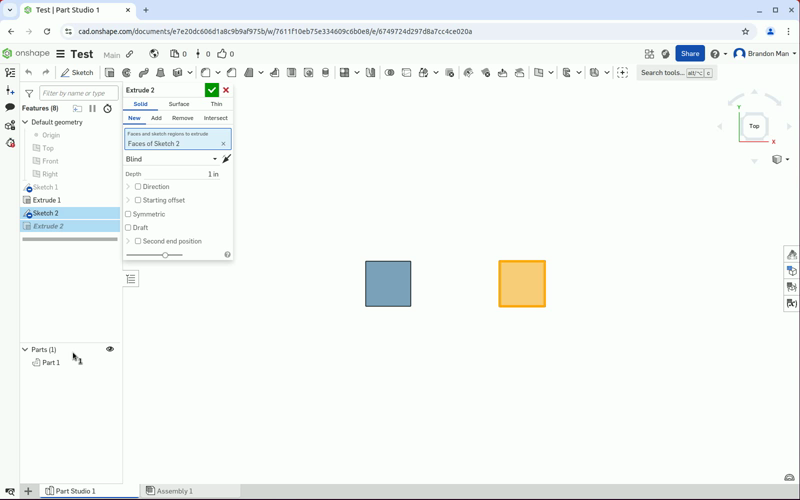
mouse_move(143, 106)
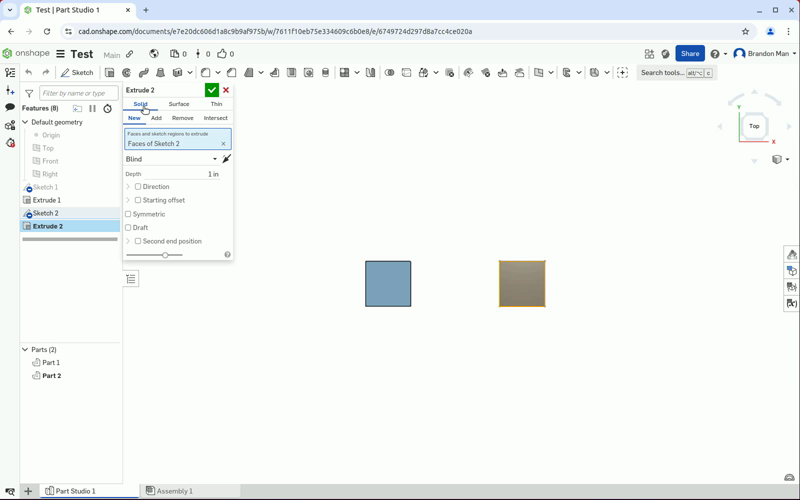
click(143, 106)
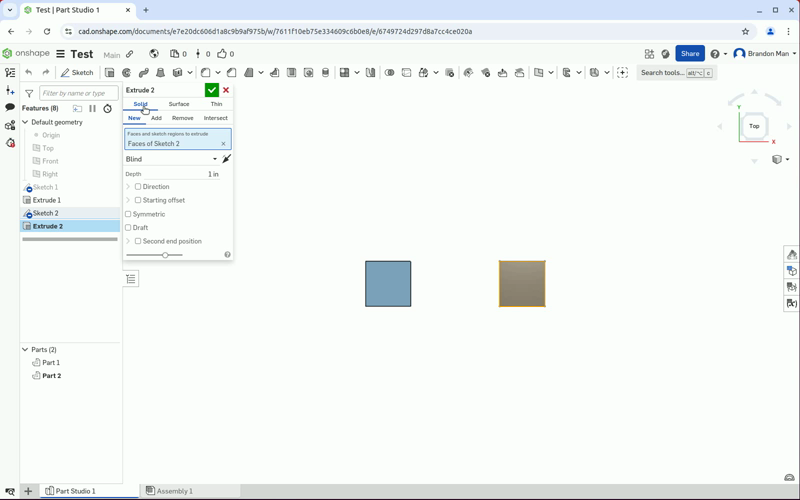
mouse_move(137, 120)
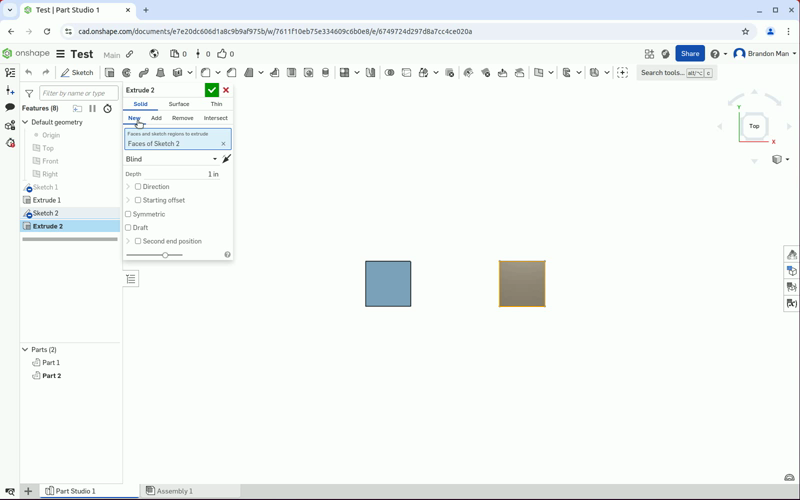
click(137, 120)
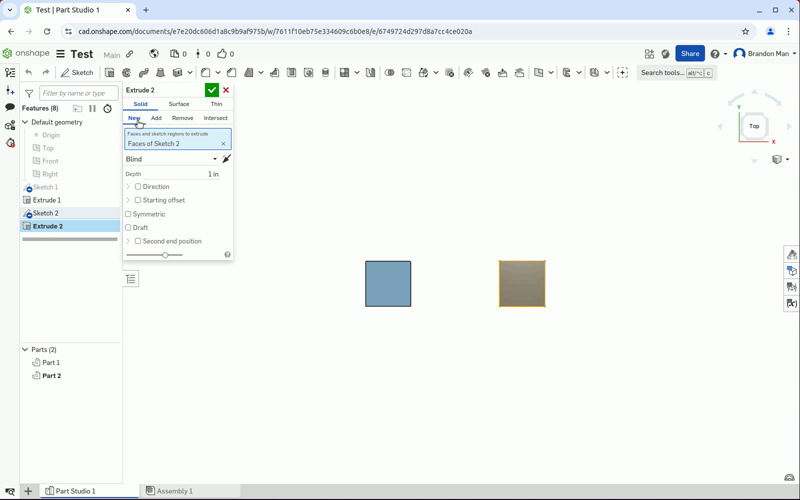
key(tab, 4)
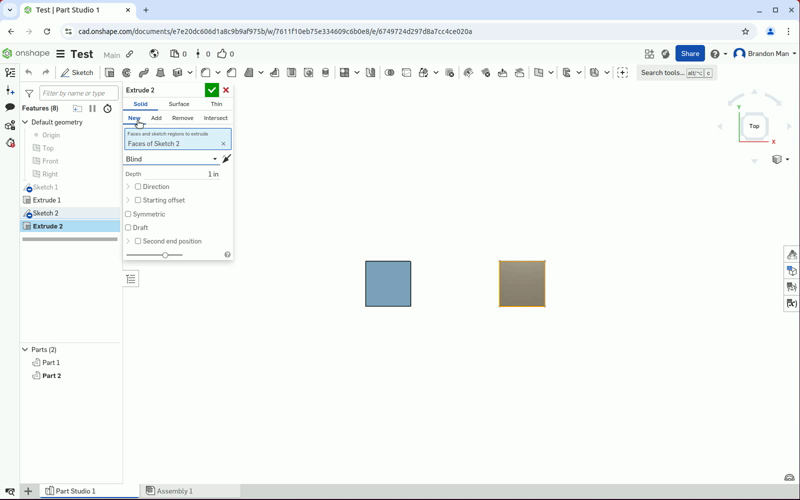
text(23.108)
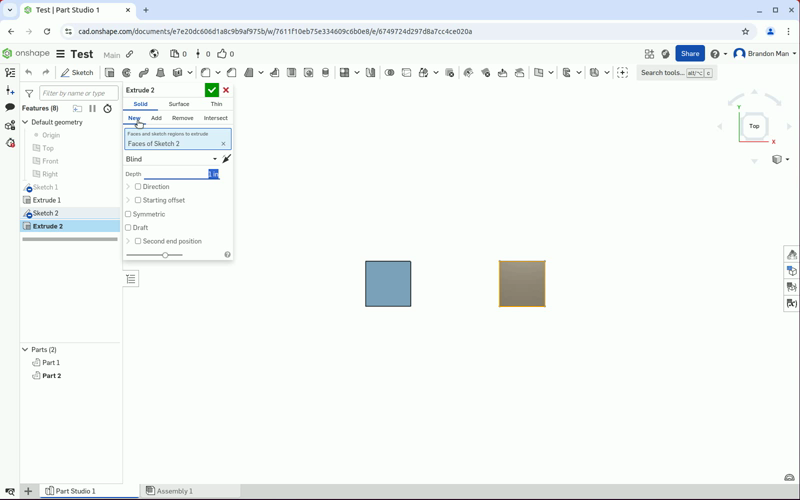
key(enter)
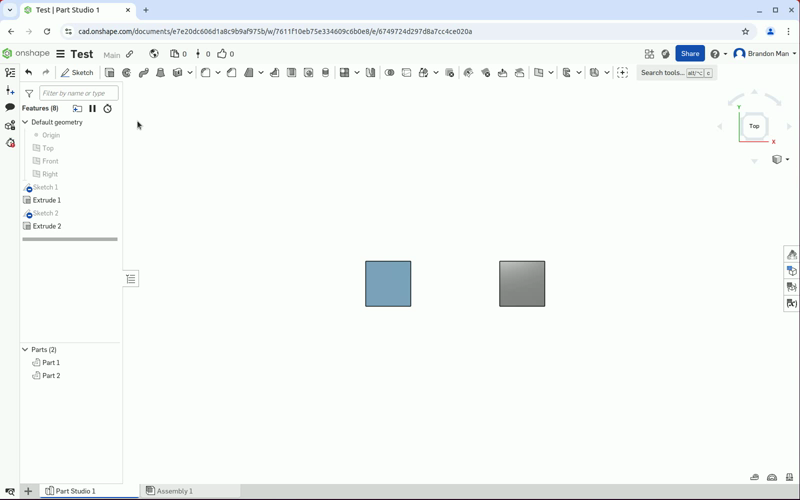
key(shift+h)
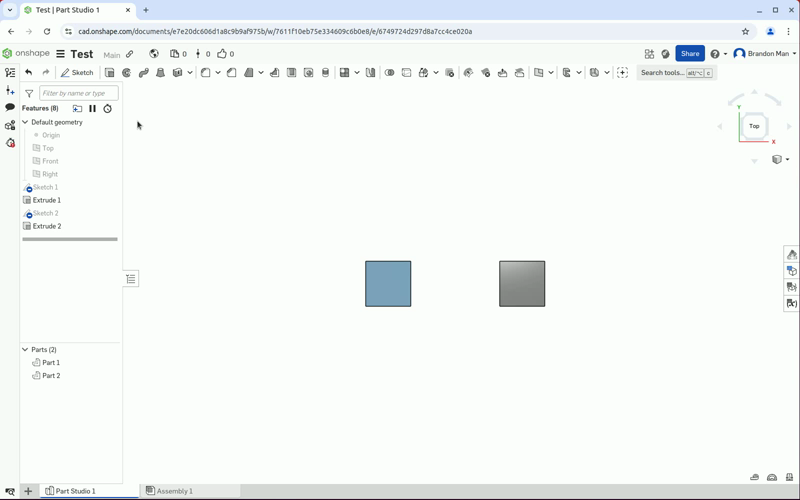
key(shift+h)
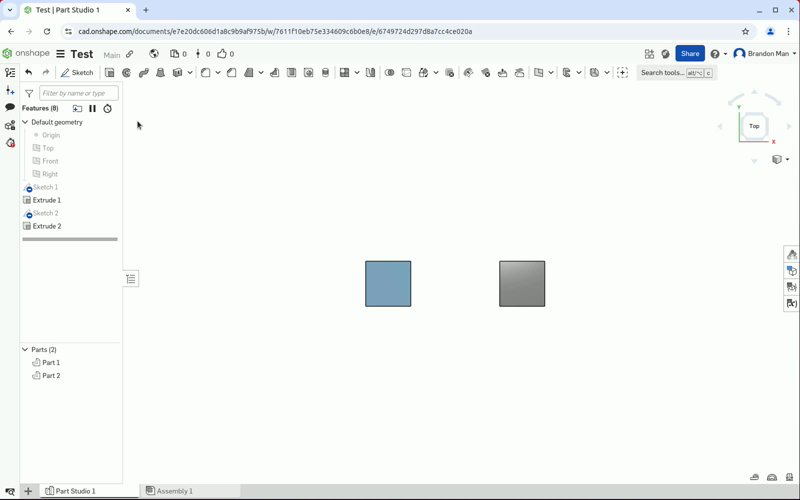
key(shift+7)
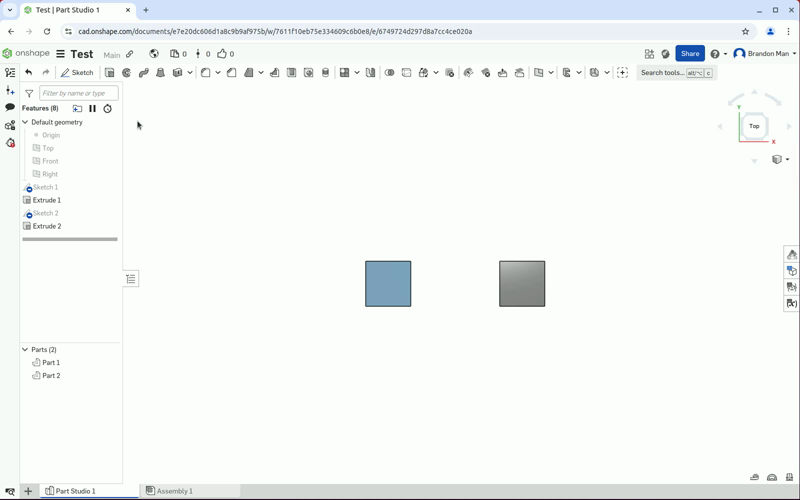
key(up, 3)
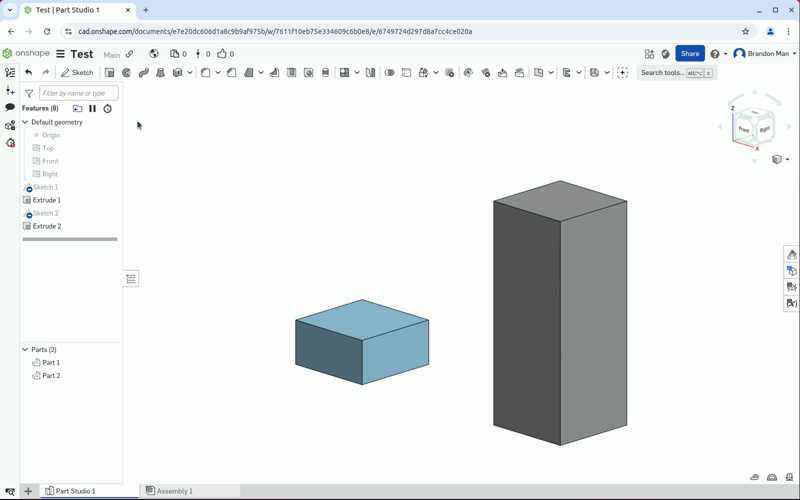
key(left, 3)
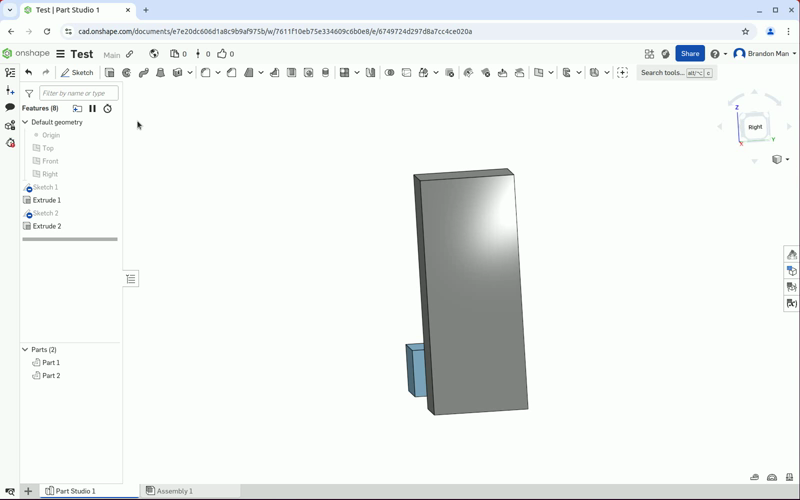
key(right, 3)
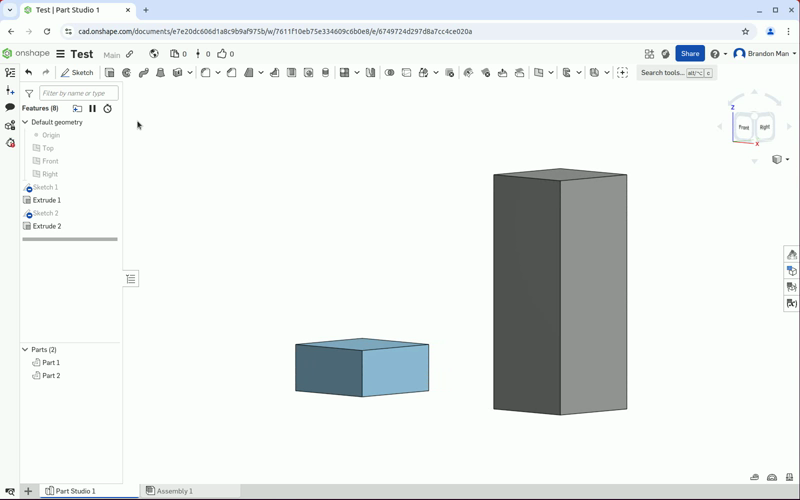
key(down, 3)
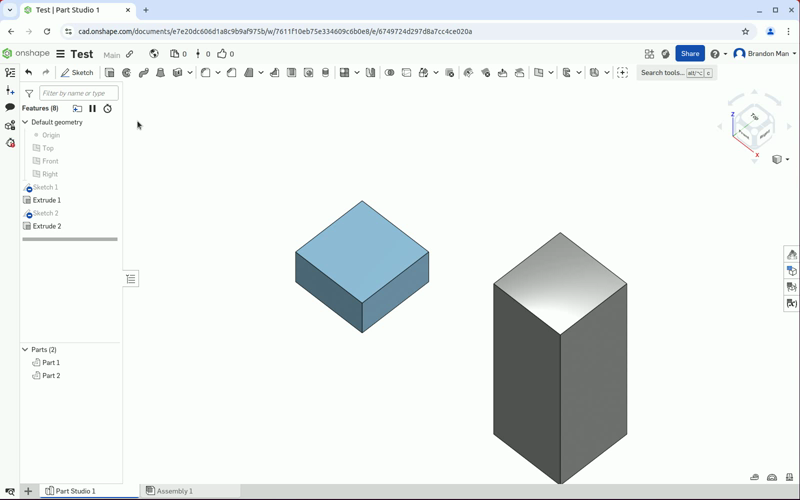
mouse_move(73, 189)
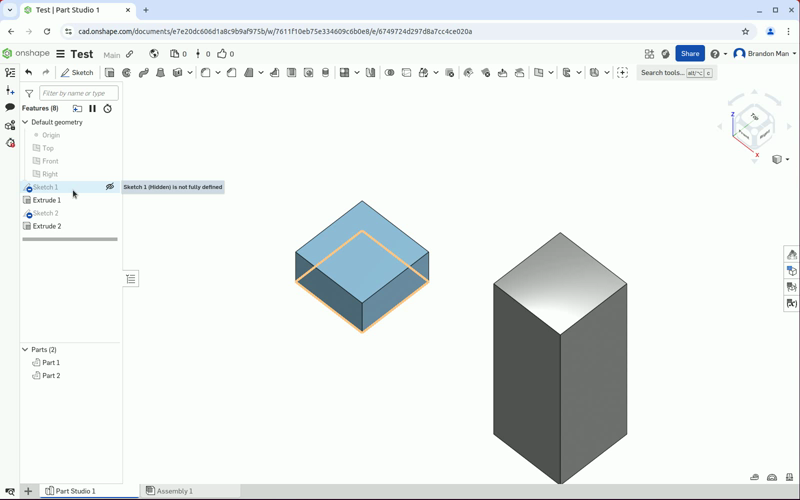
click(73, 189)